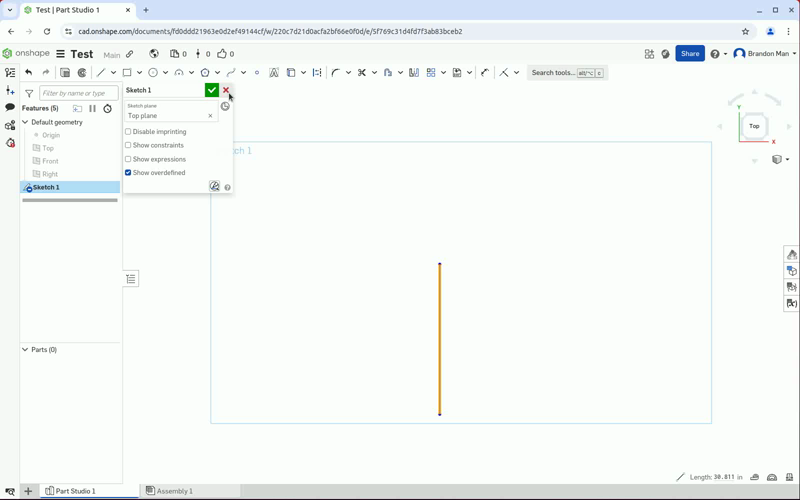
key(shift+h)
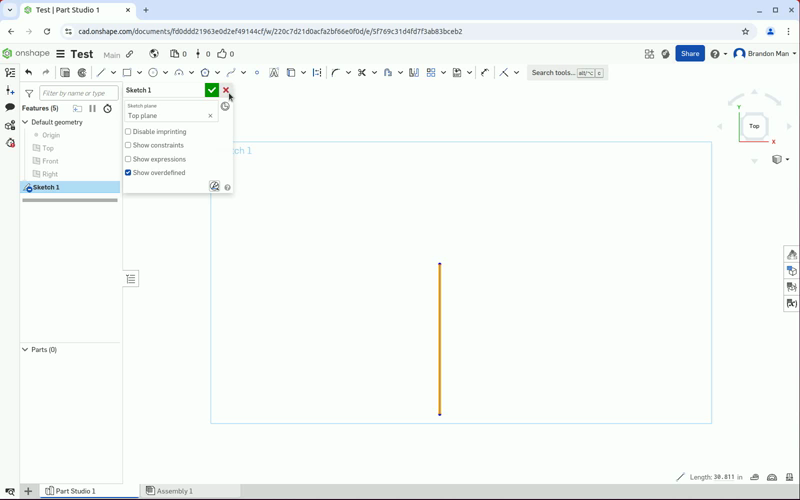
key(shift+s)
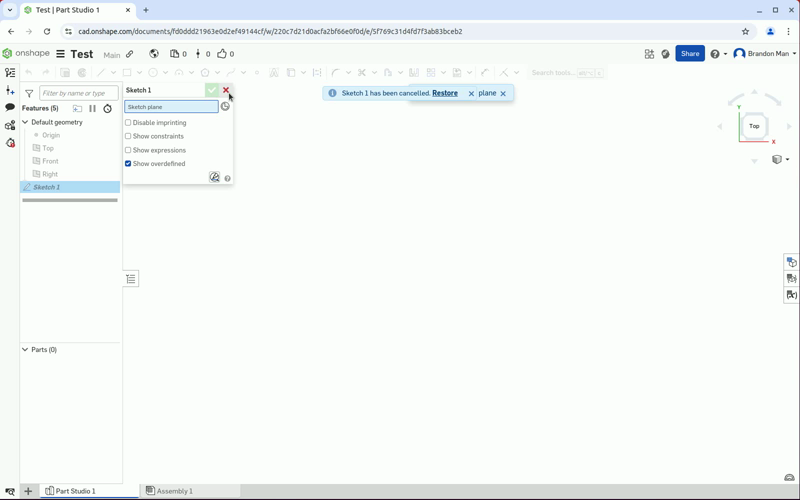
mouse_move(73, 150)
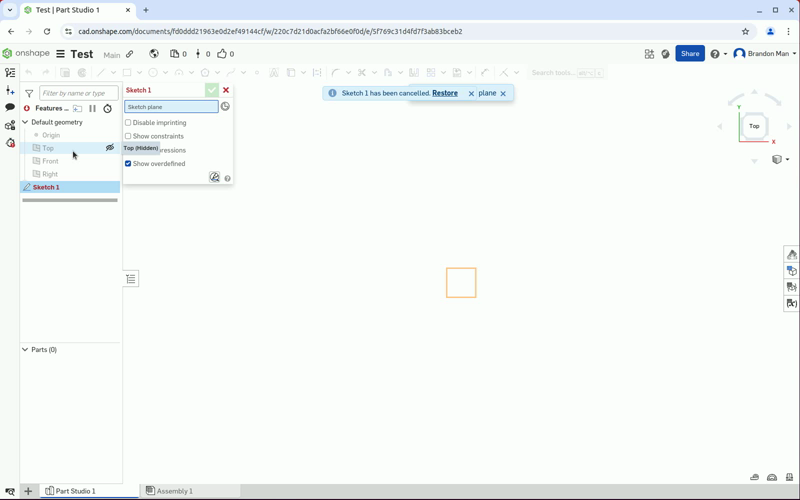
click(73, 150)
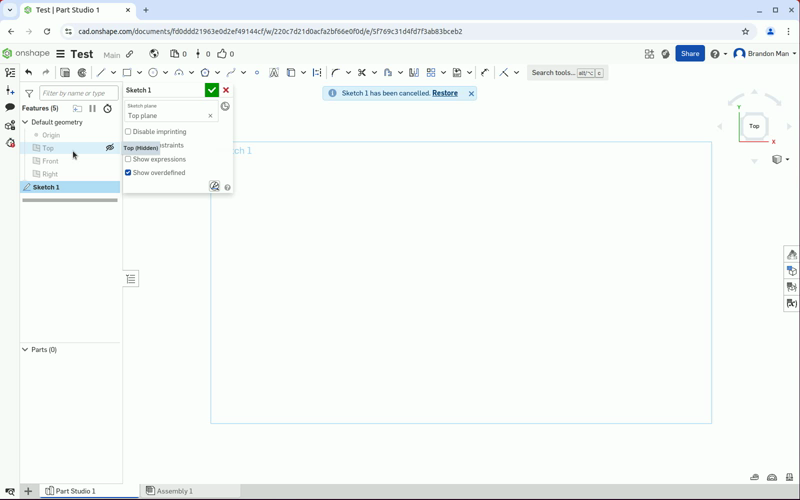
mouse_move(73, 352)
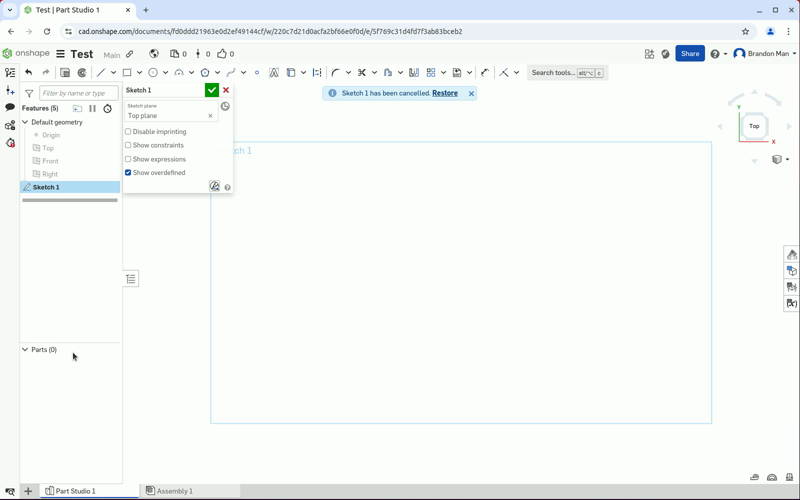
key(y)
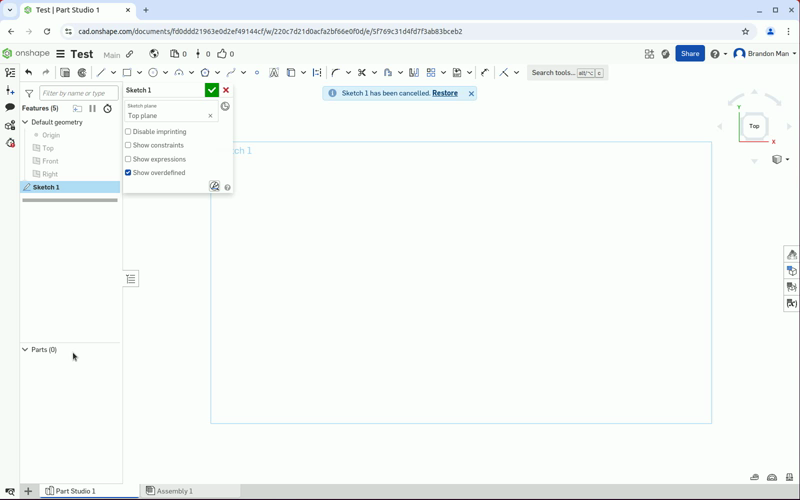
key(c)
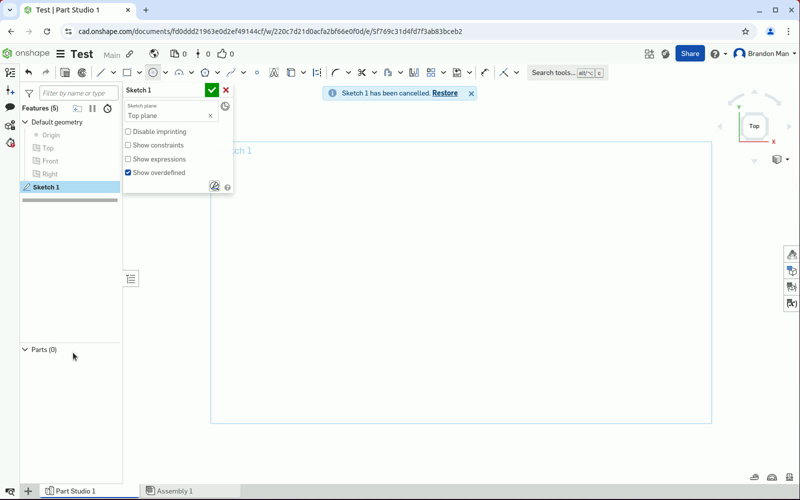
key_down(shift)
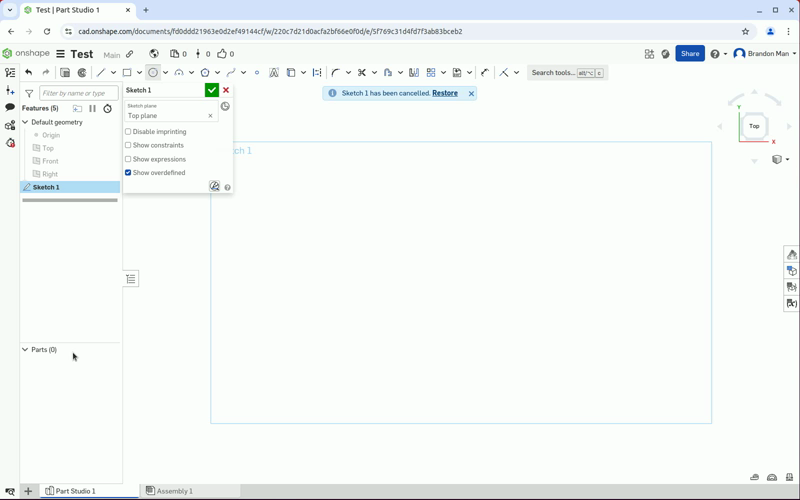
mouse_move(461, 282)
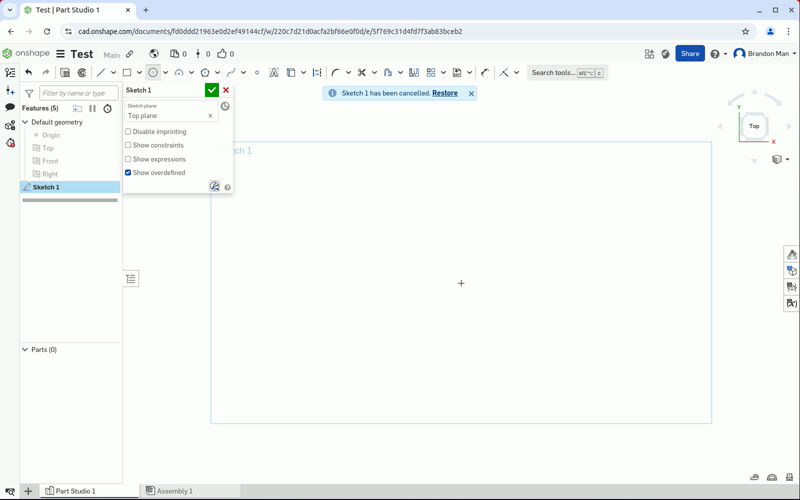
click(461, 282)
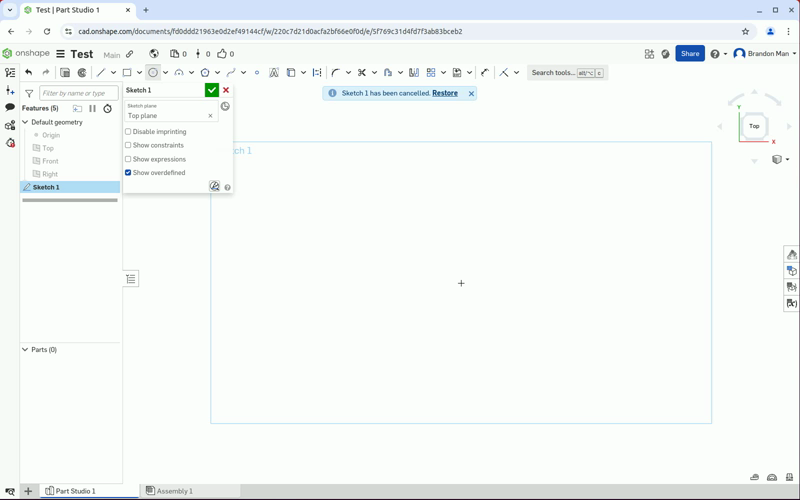
key_up(shift)
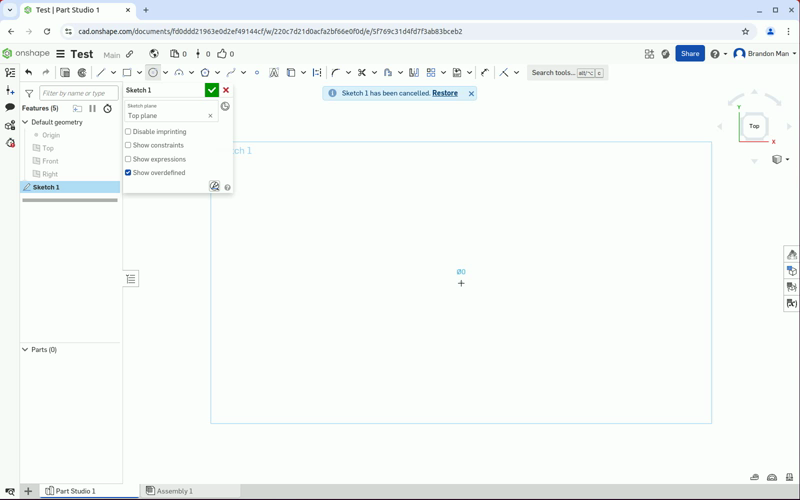
mouse_move(572, 282)
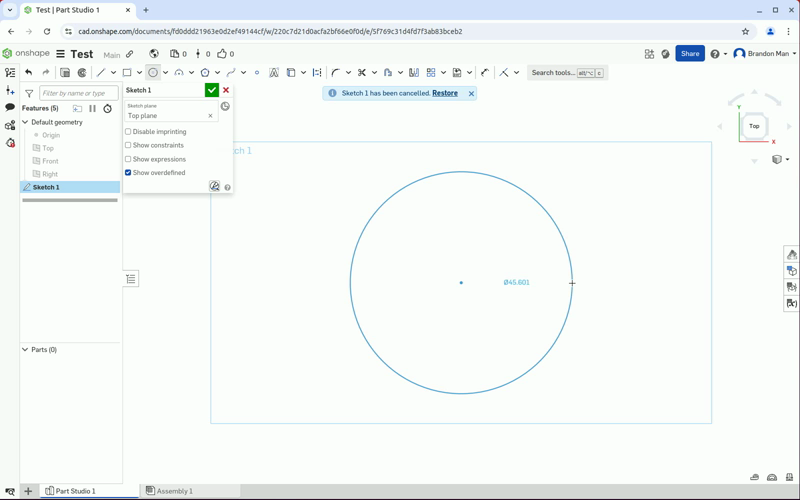
click(572, 282)
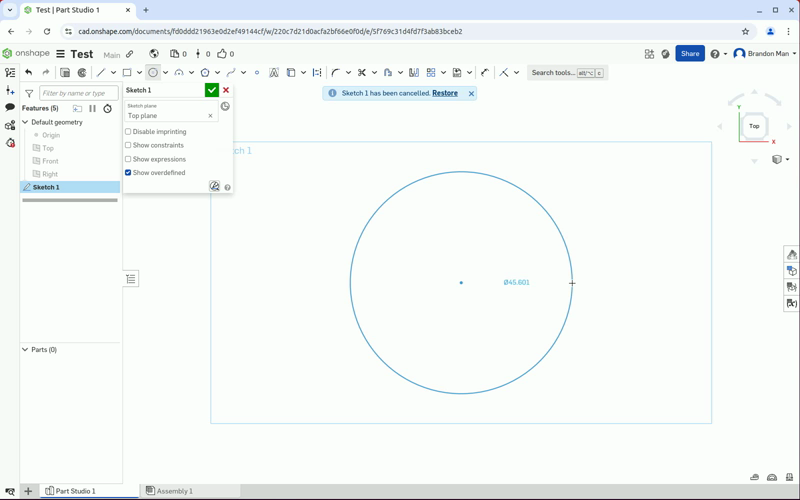
key(esc)
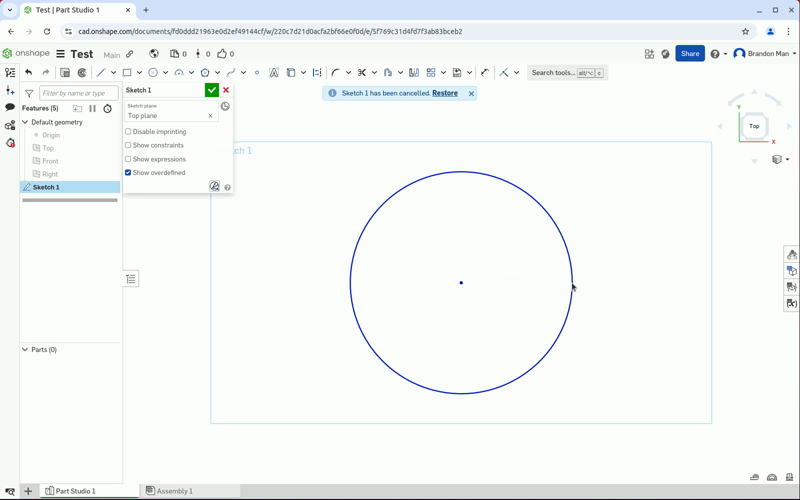
mouse_move(418, 269)
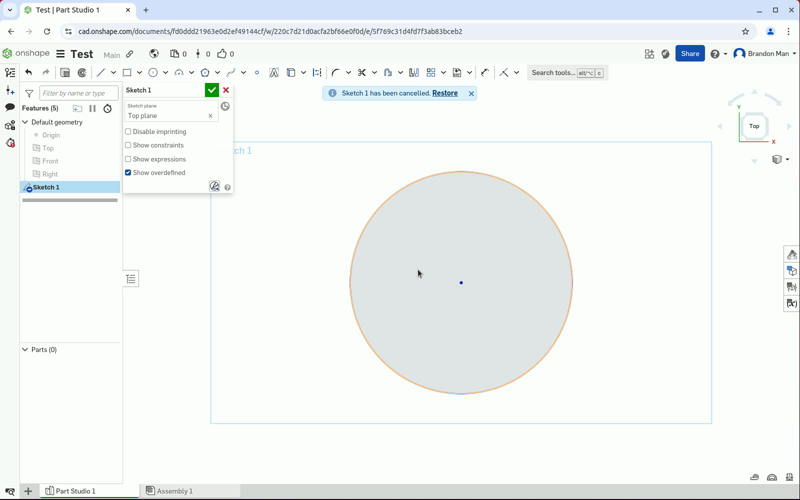
click(418, 269)
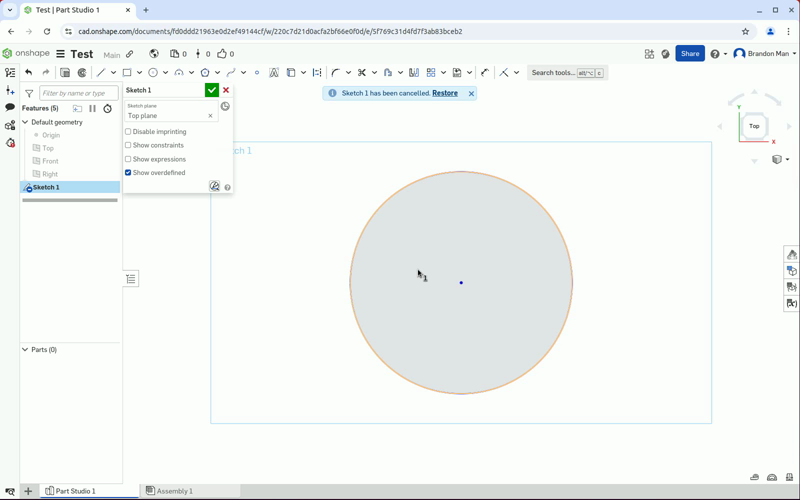
mouse_move(73, 352)
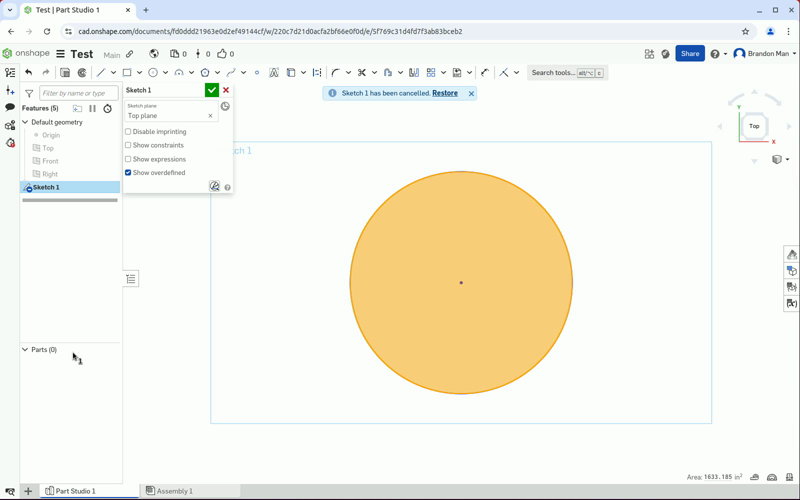
key(shift+y)
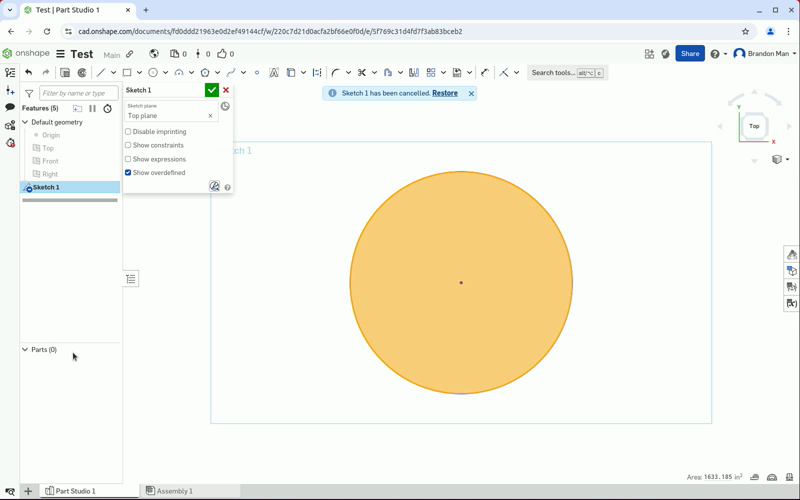
key(shift+e)
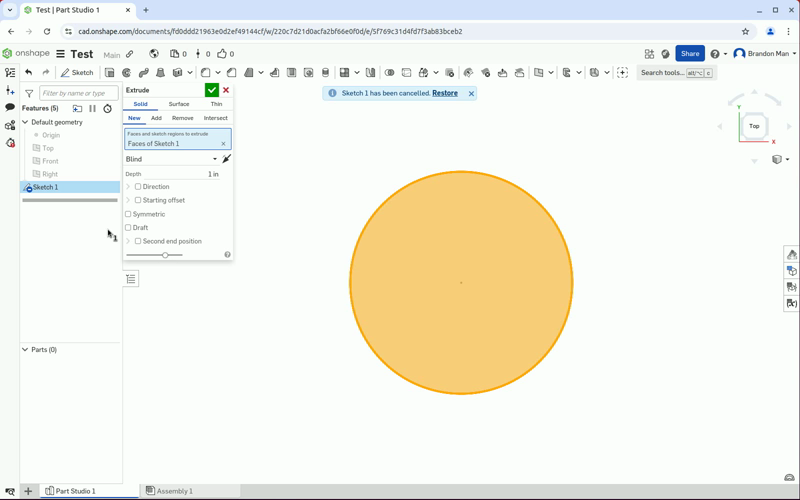
mouse_move(143, 106)
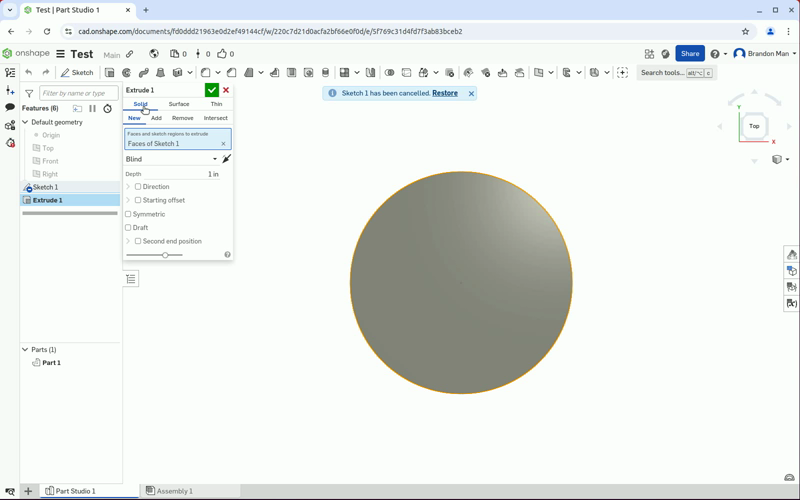
click(143, 106)
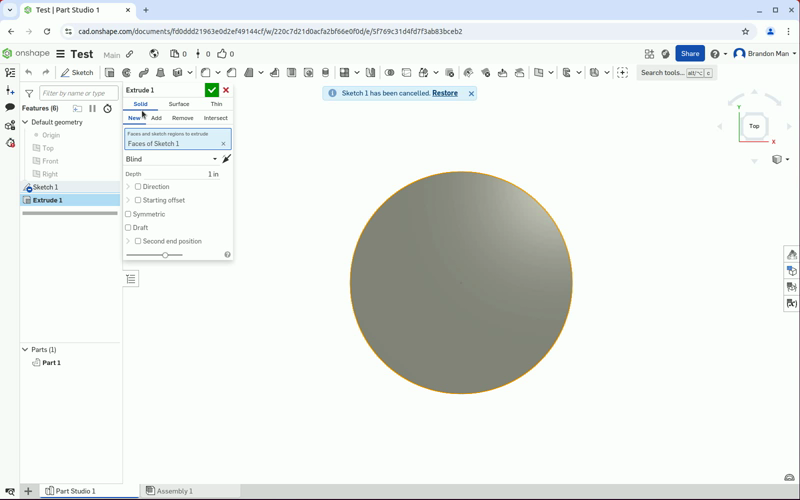
mouse_move(137, 120)
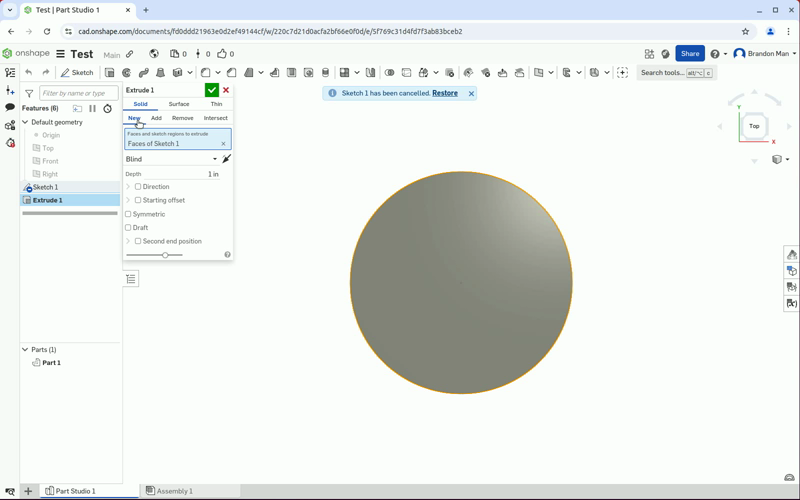
click(137, 120)
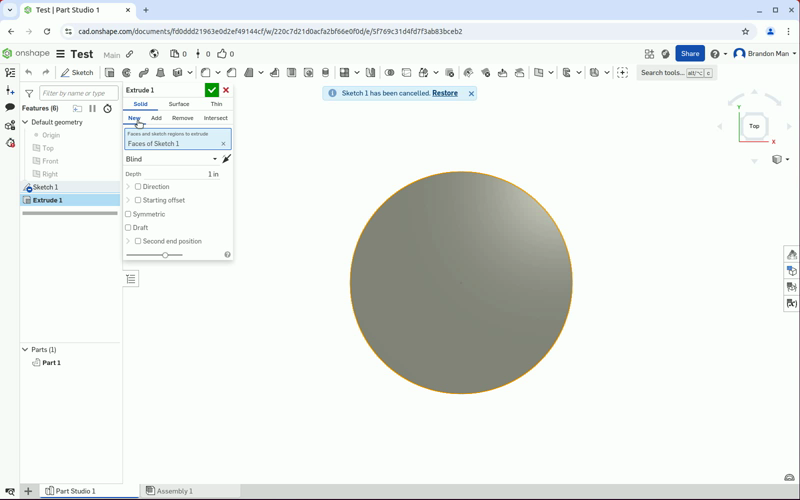
key(tab, 4)
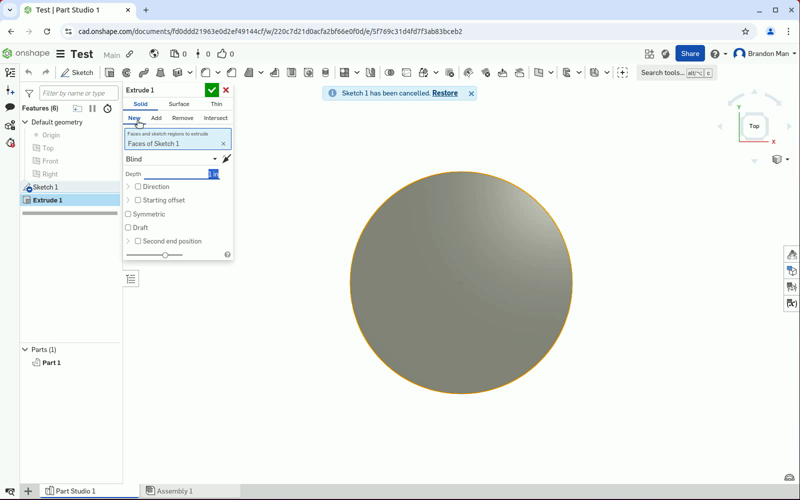
text(15.405)
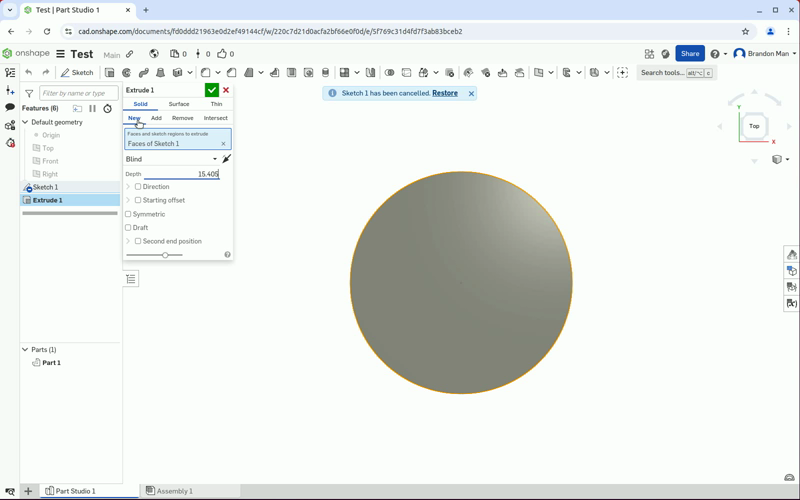
key(enter)
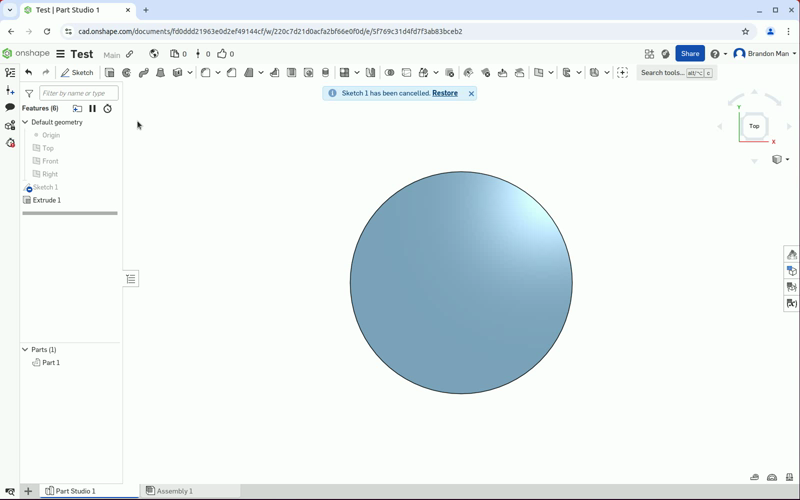
key(shift+h)
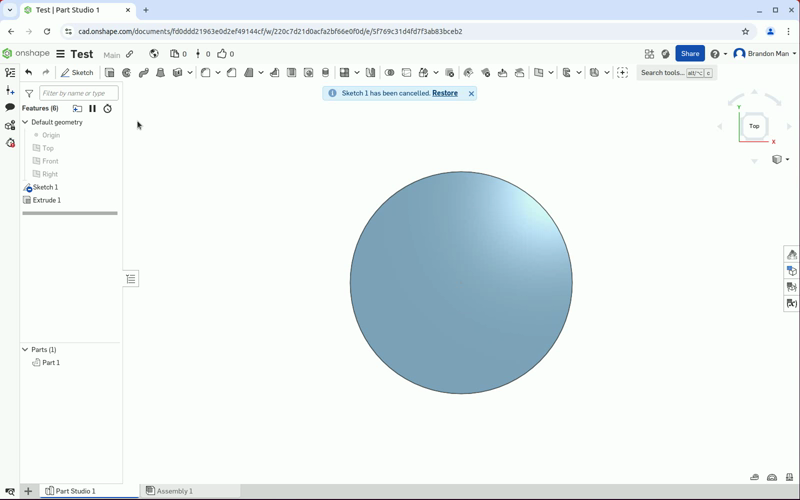
key(shift+h)
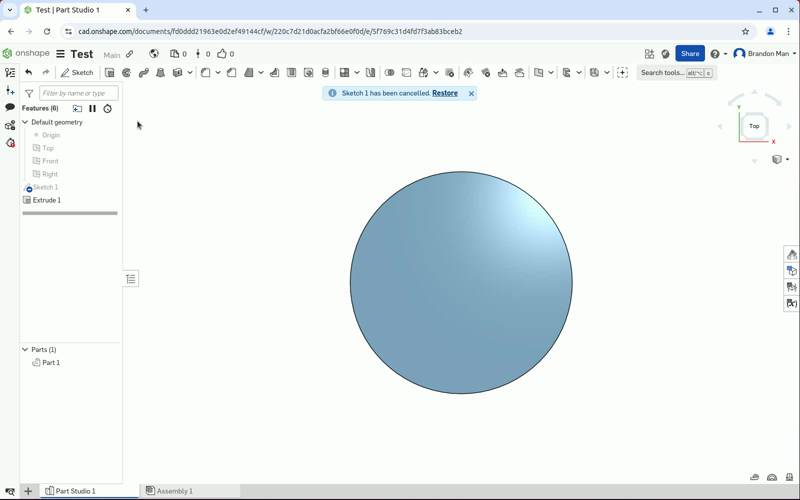
mouse_move(73, 189)
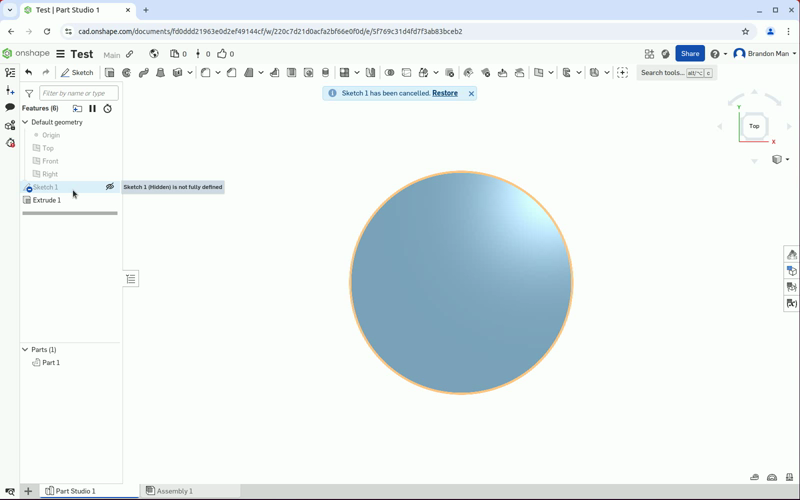
click(73, 189)
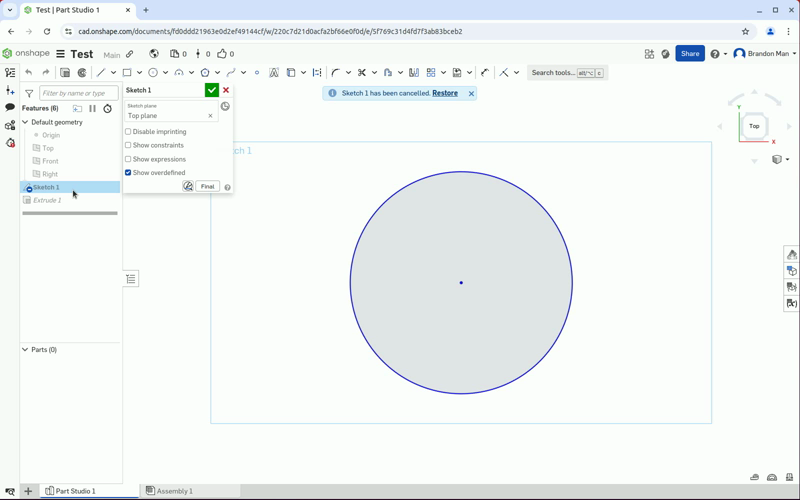
mouse_move(229, 92)
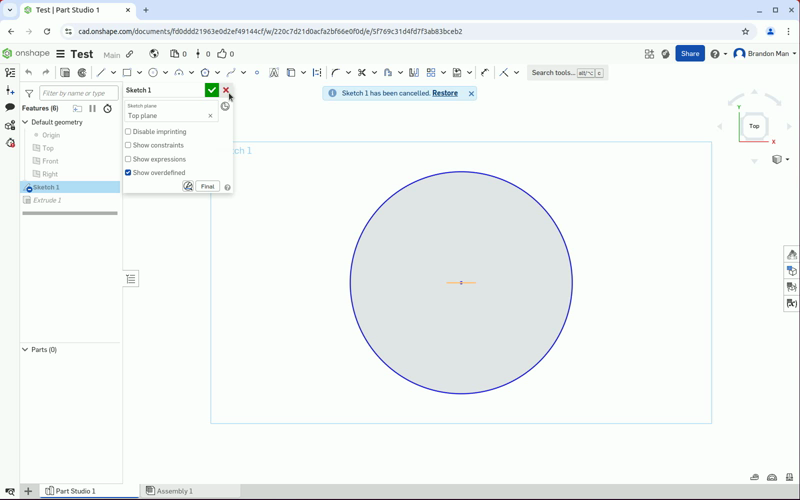
click(229, 92)
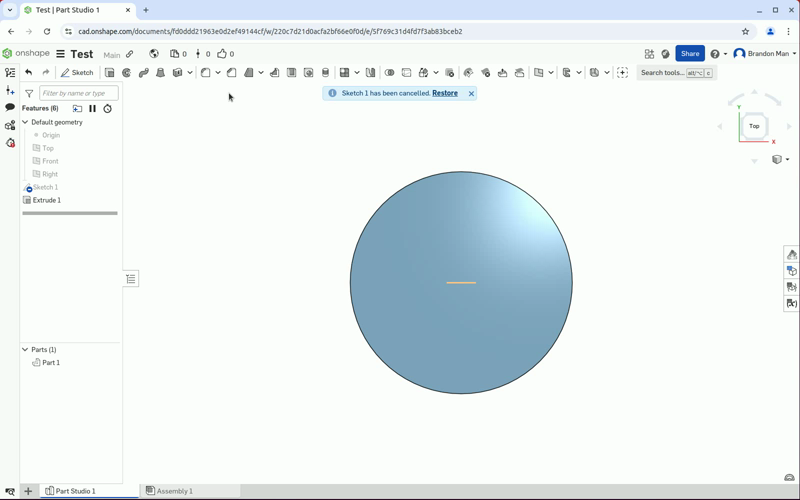
mouse_move(541, 75)
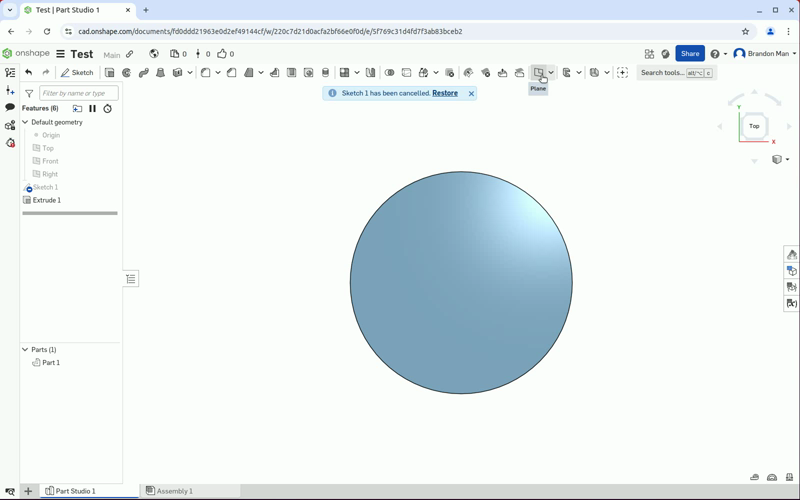
click(541, 75)
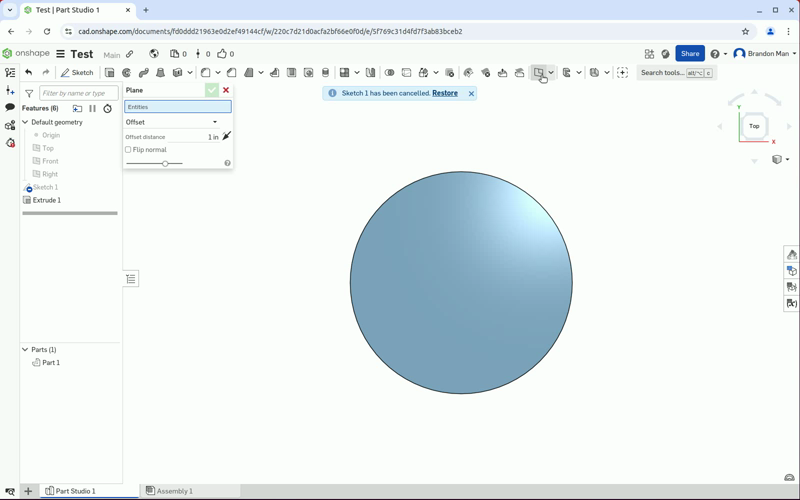
mouse_move(73, 150)
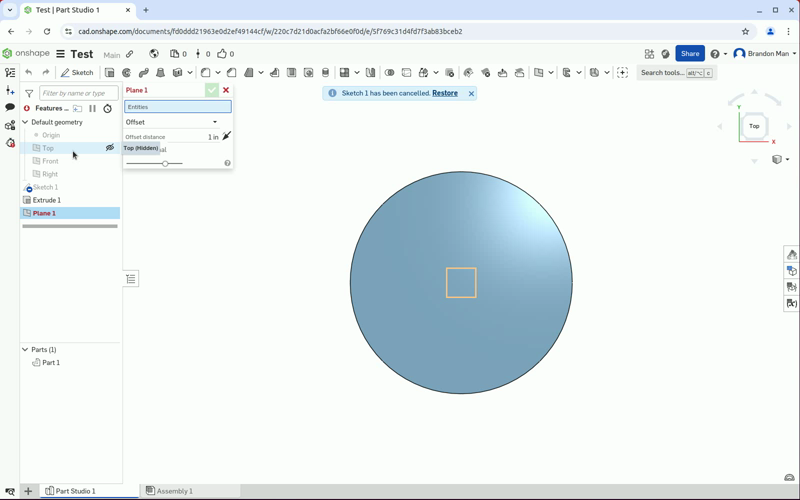
click(73, 150)
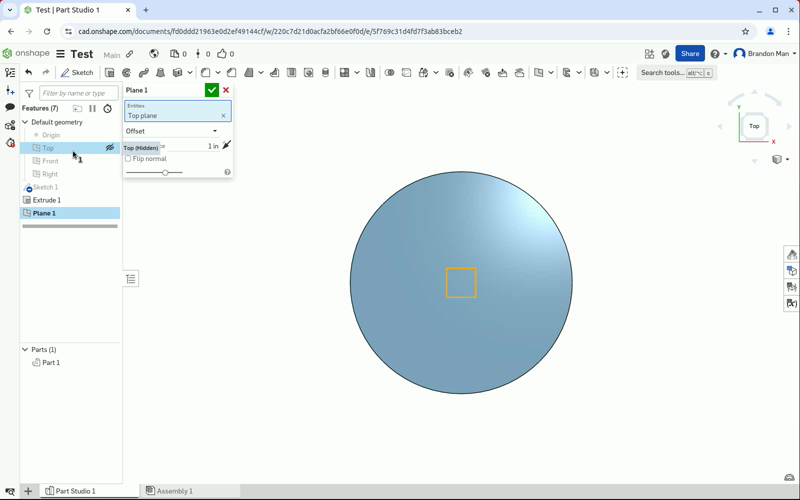
key(tab, 2)
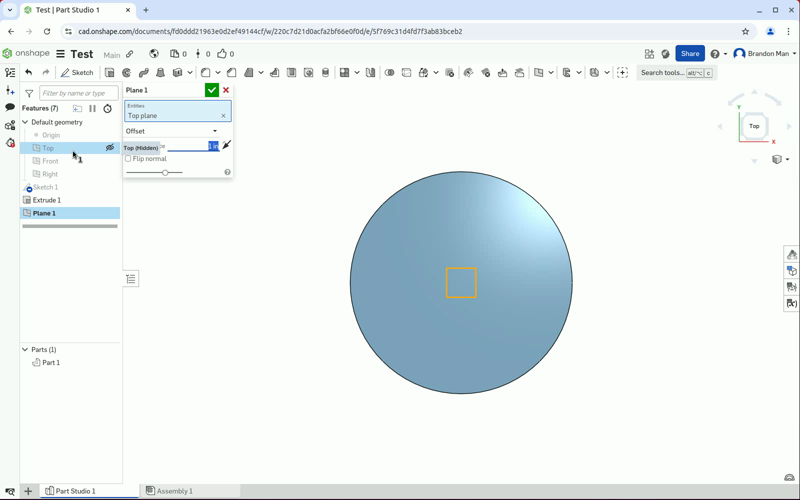
text(15.405)
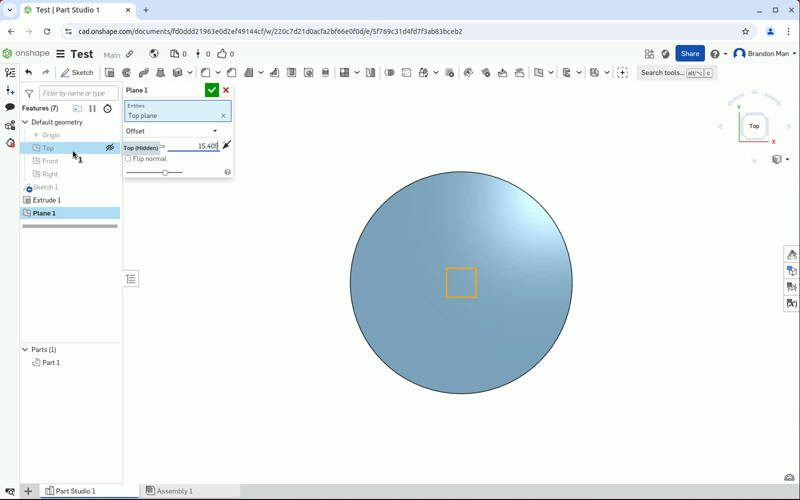
key(enter, 2)
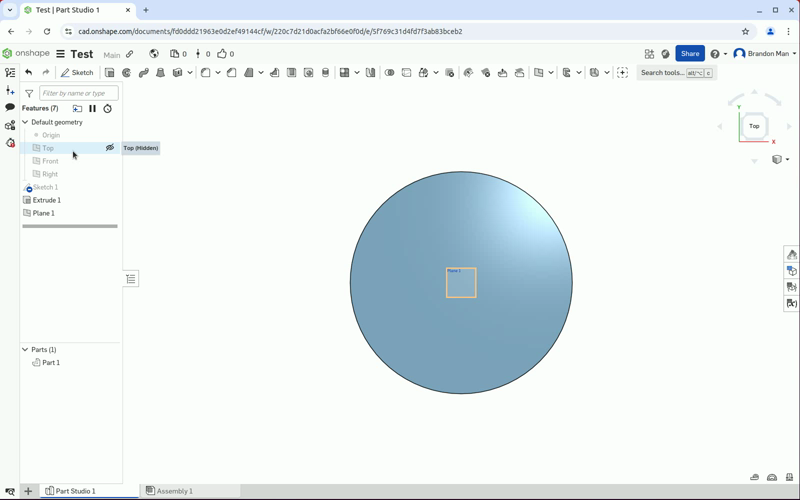
key(shift+s)
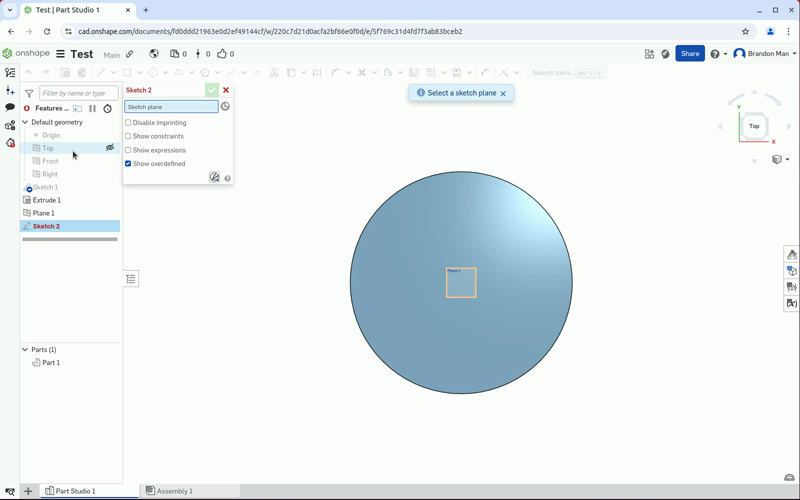
mouse_move(73, 215)
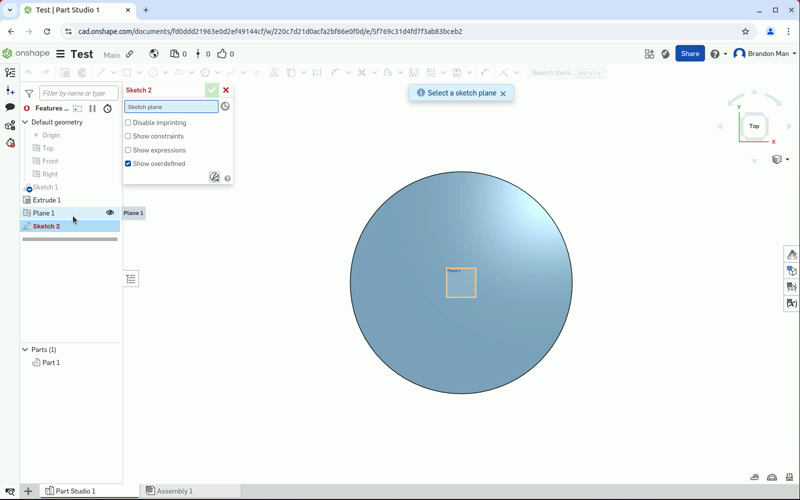
click(73, 215)
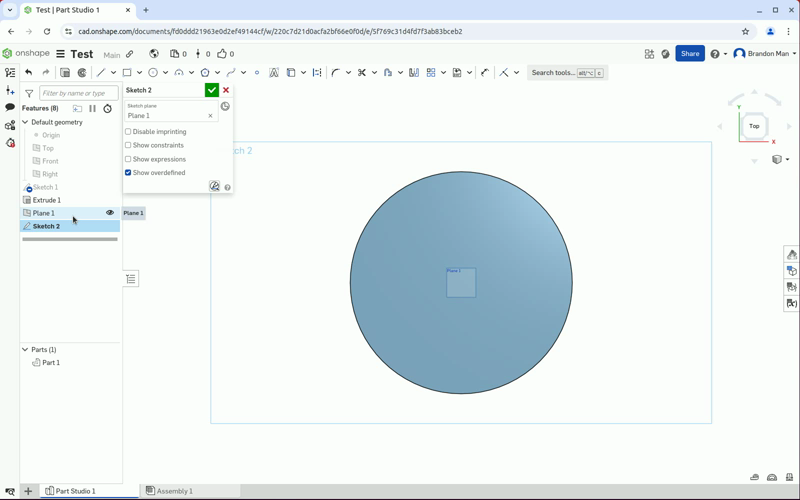
mouse_move(73, 352)
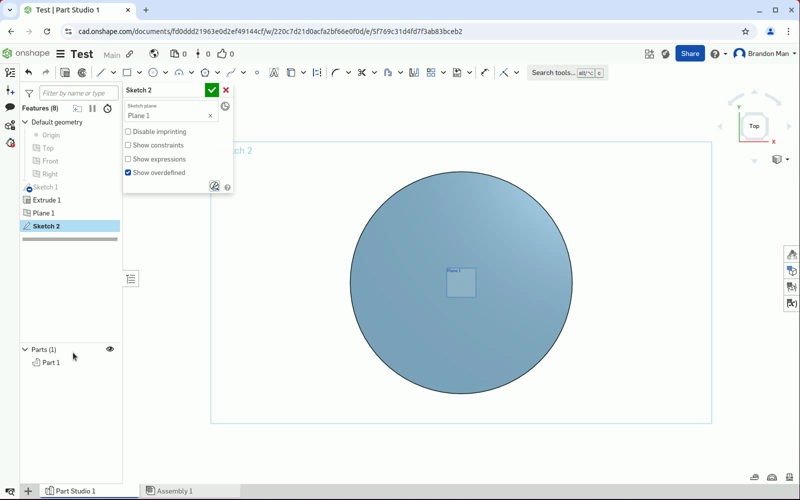
key(y)
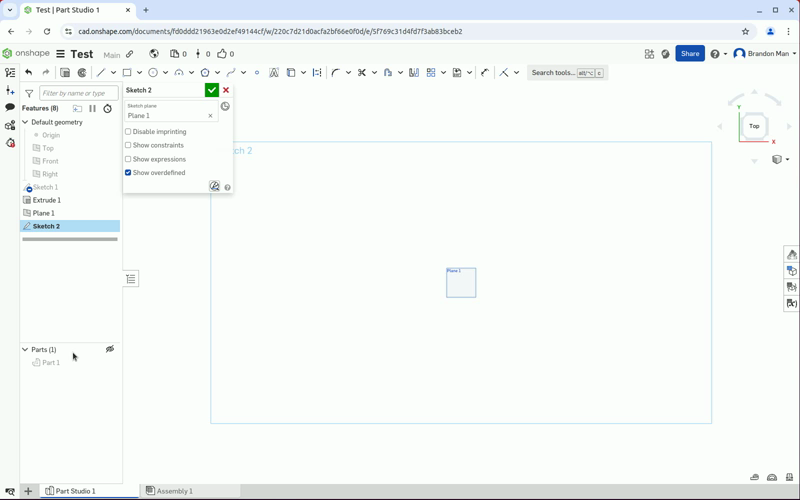
key(c)
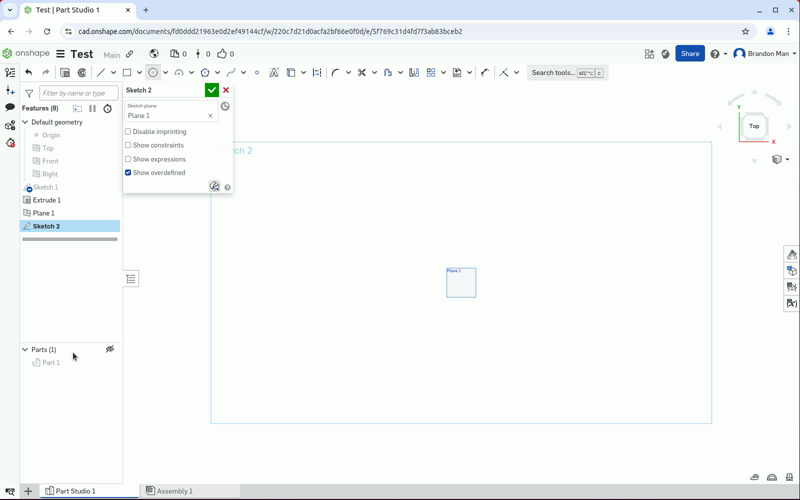
key_down(shift)
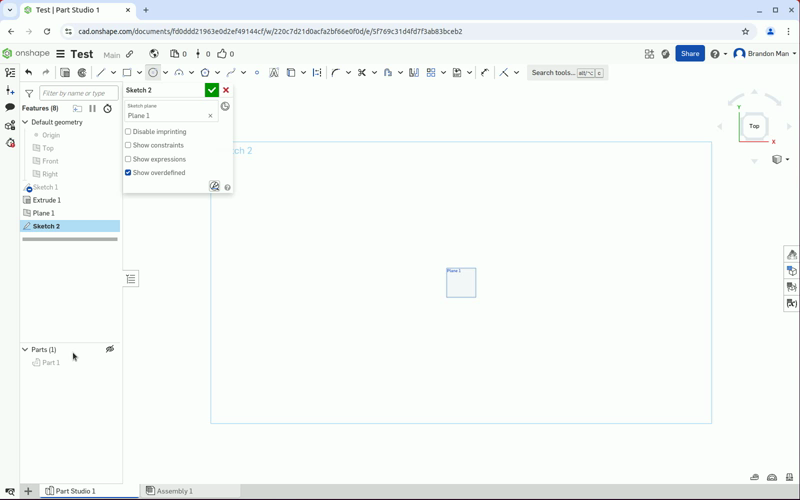
mouse_move(461, 282)
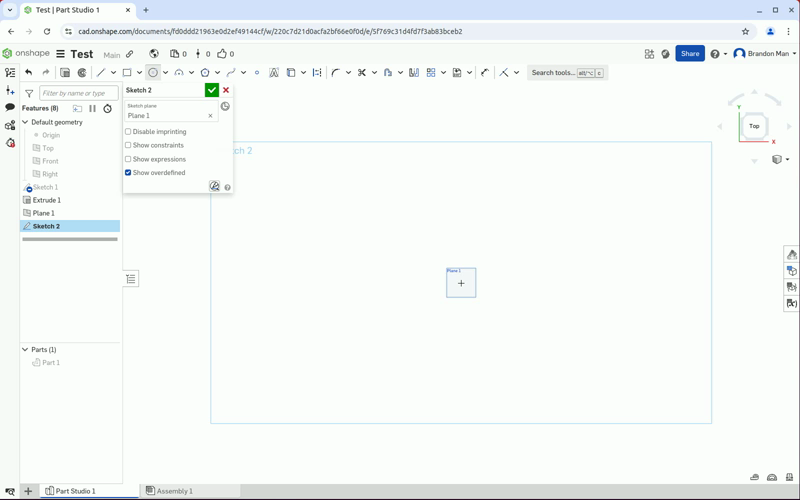
click(461, 282)
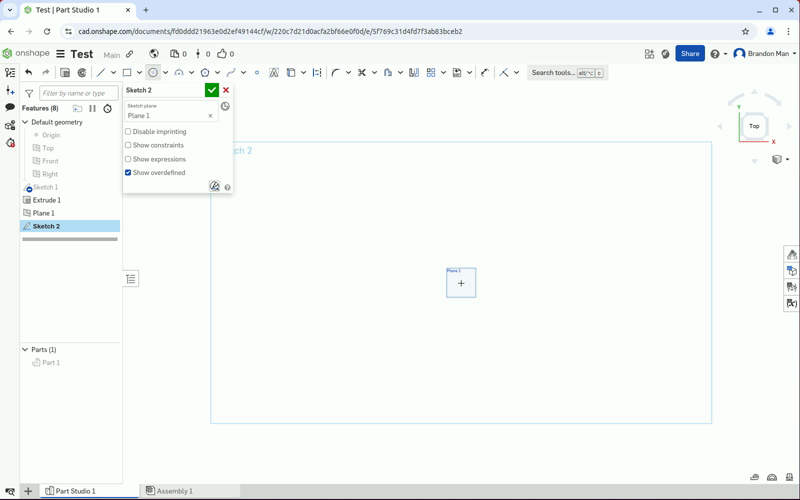
key_up(shift)
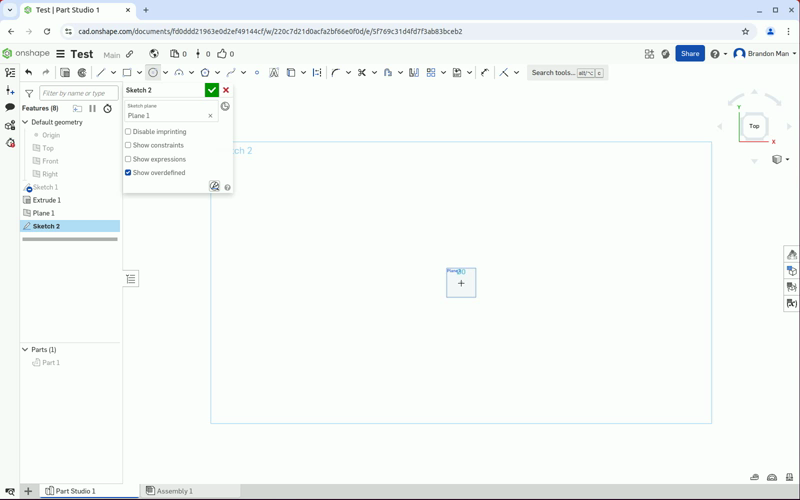
mouse_move(480, 282)
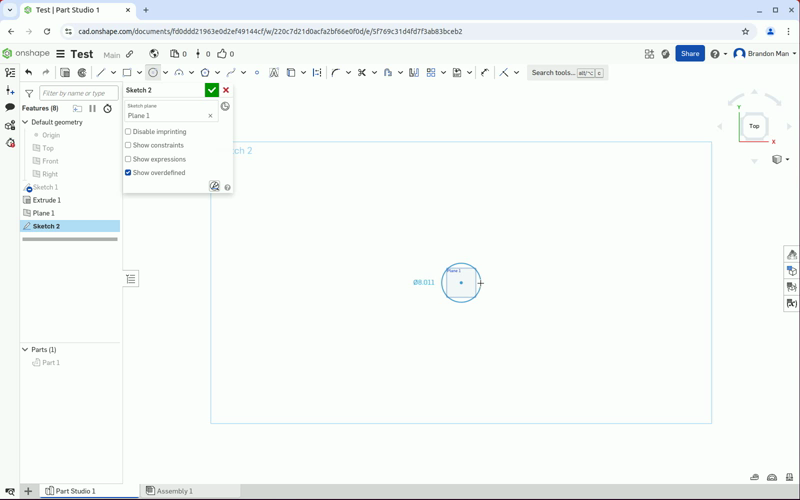
click(480, 282)
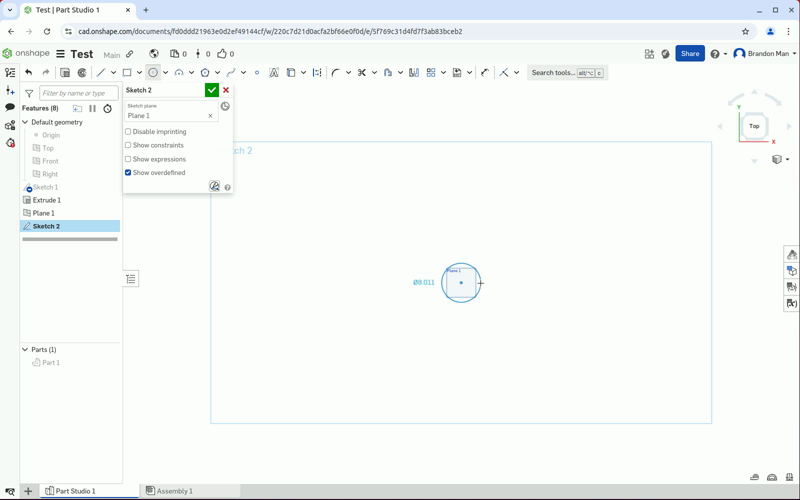
key(esc)
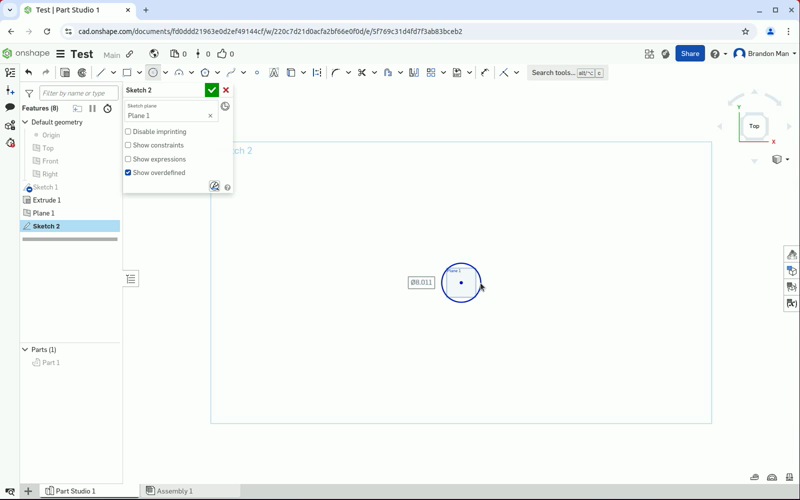
mouse_move(466, 282)
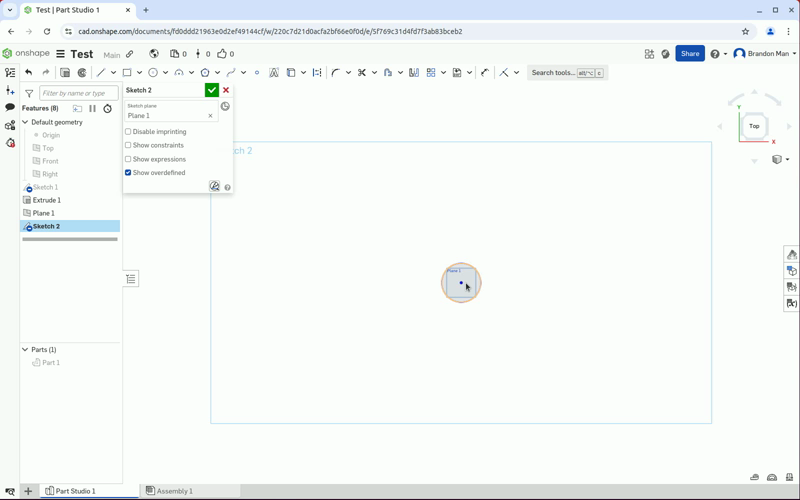
scroll(6)
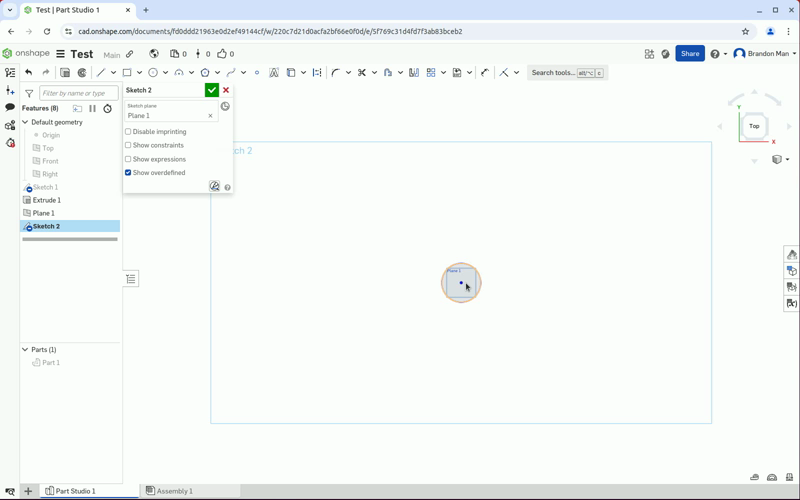
scroll(6)
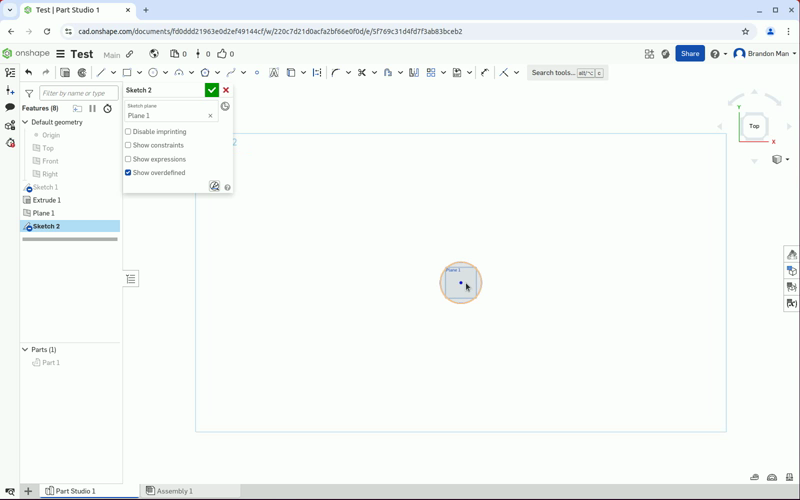
scroll(6)
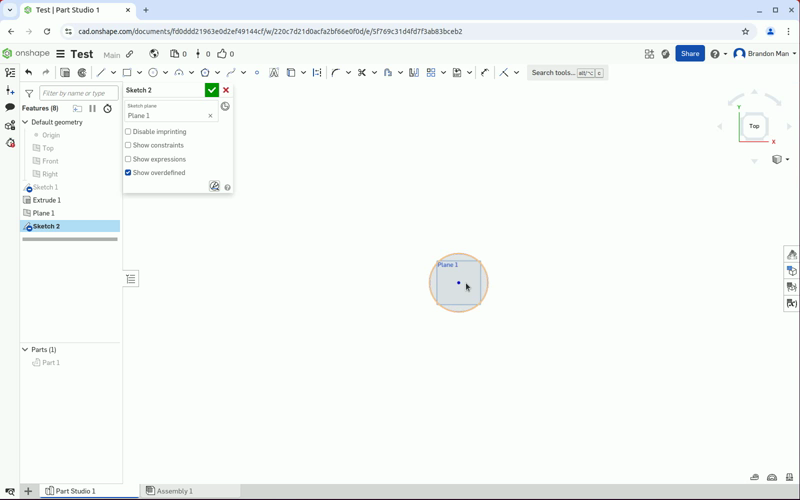
scroll(6)
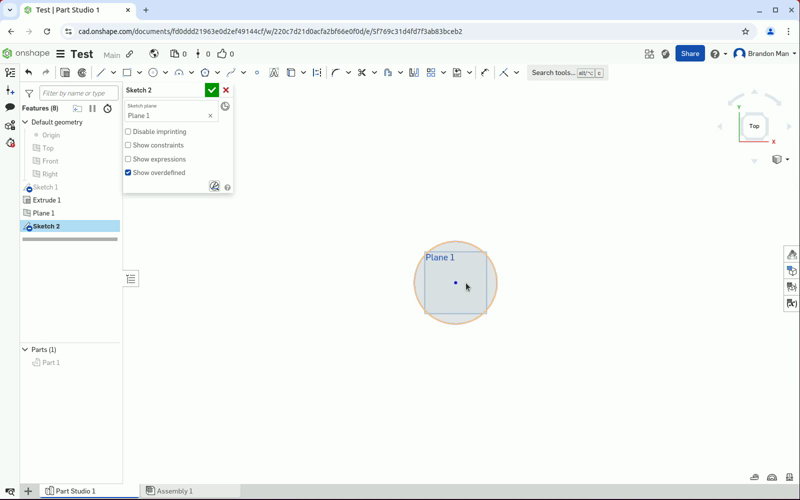
scroll(6)
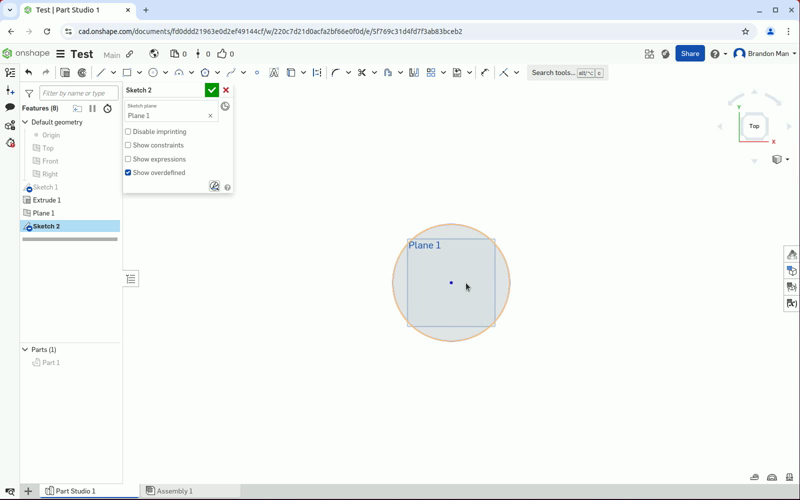
scroll(6)
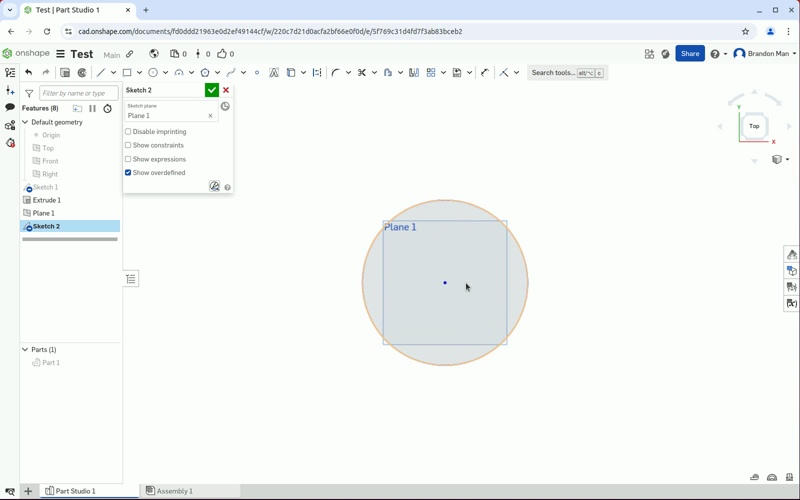
scroll(6)
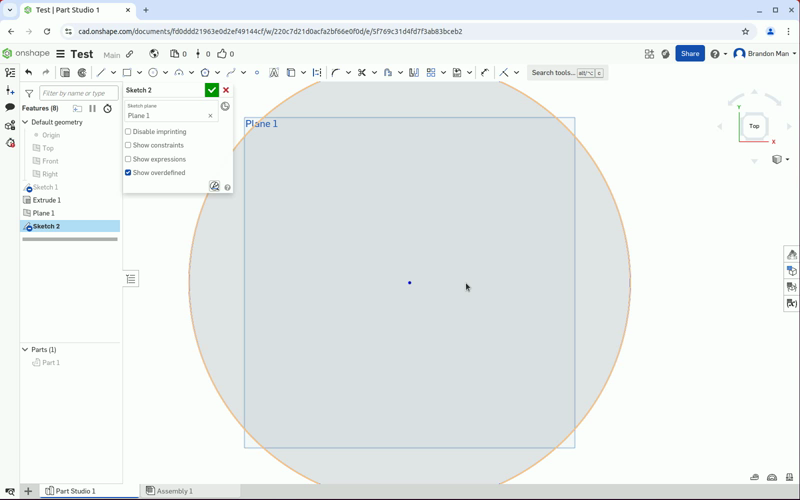
click(466, 282)
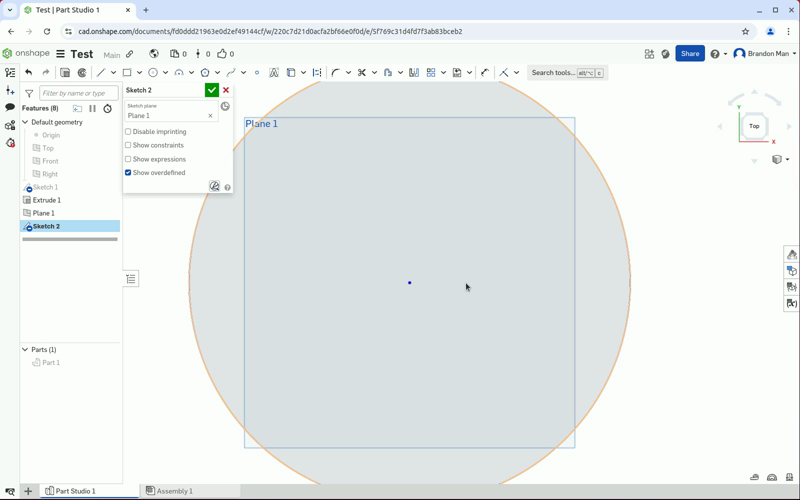
scroll(-6)
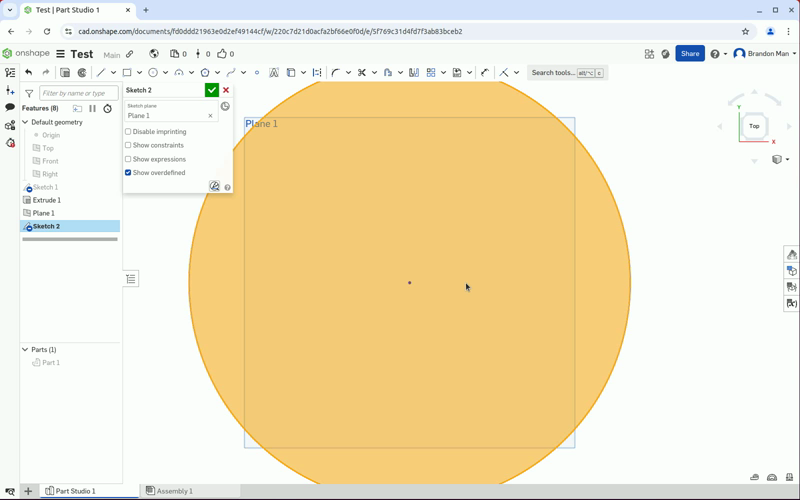
scroll(-6)
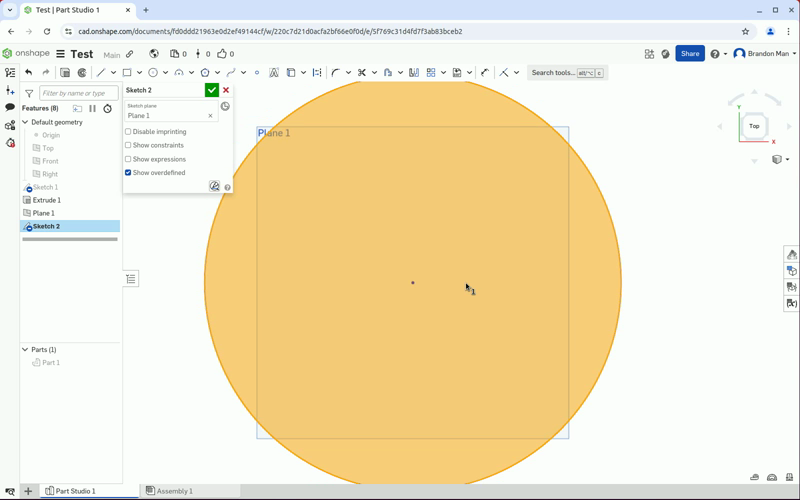
scroll(-6)
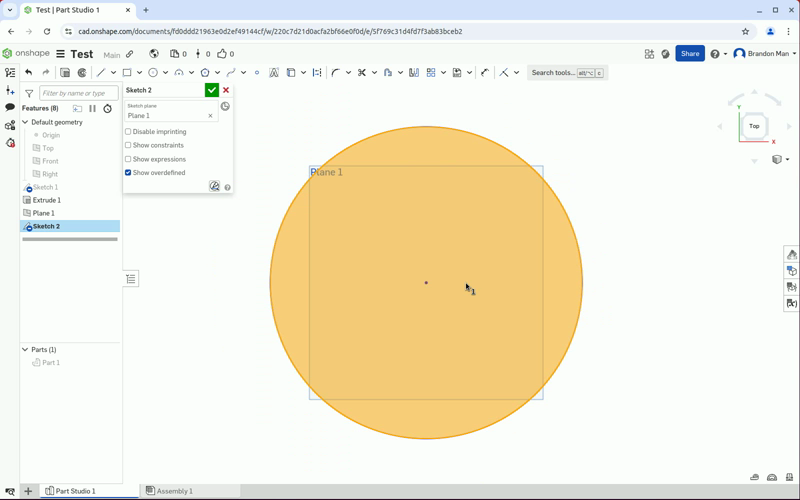
scroll(-6)
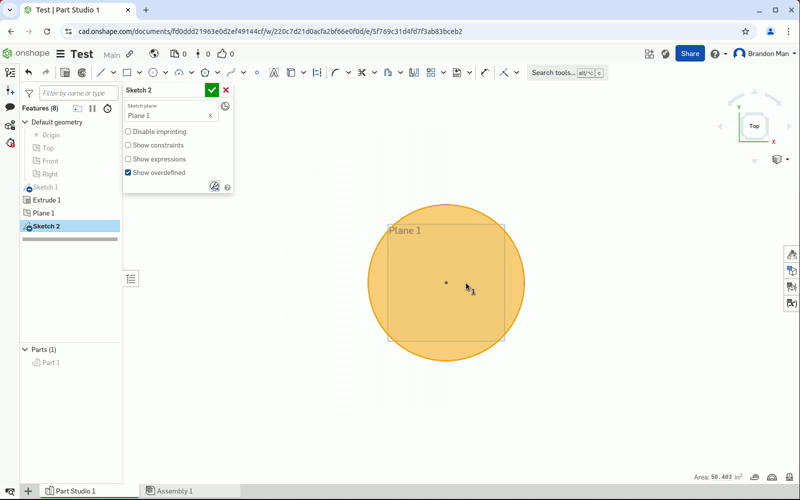
scroll(-6)
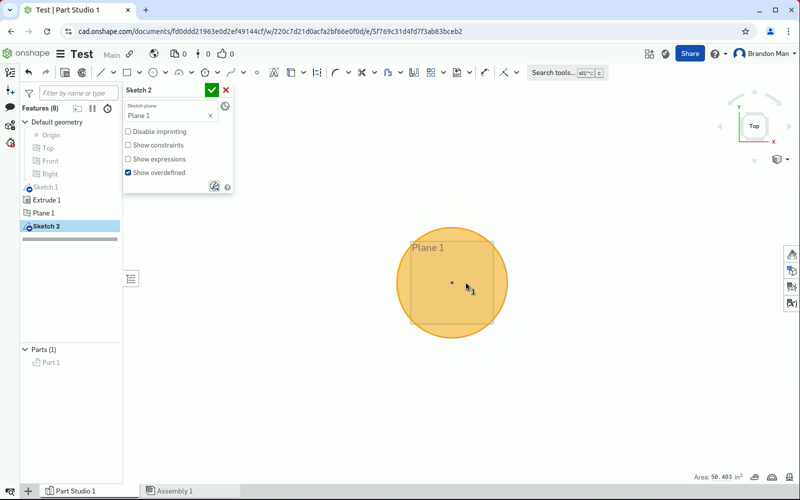
scroll(-6)
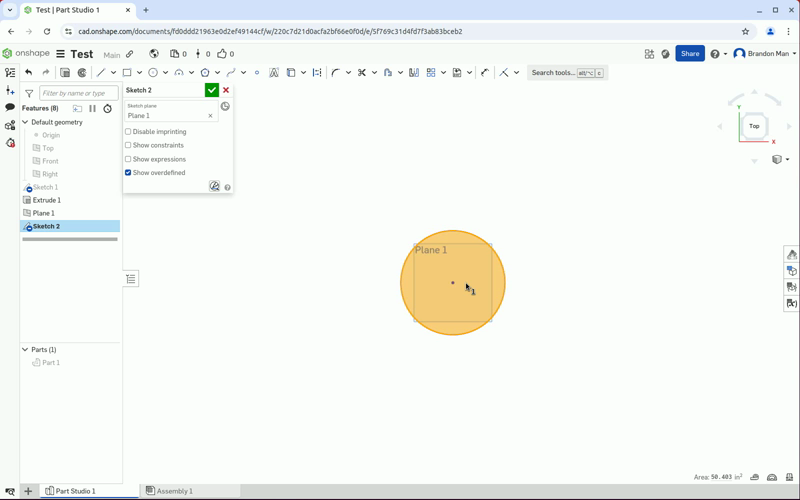
scroll(-6)
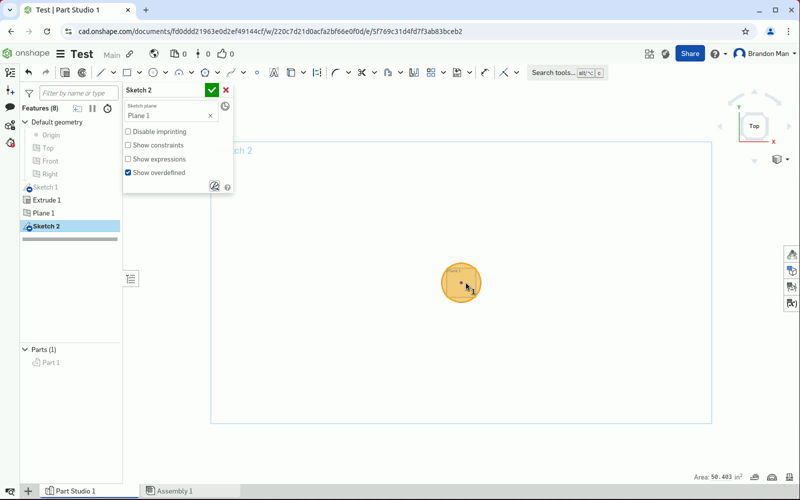
mouse_move(73, 352)
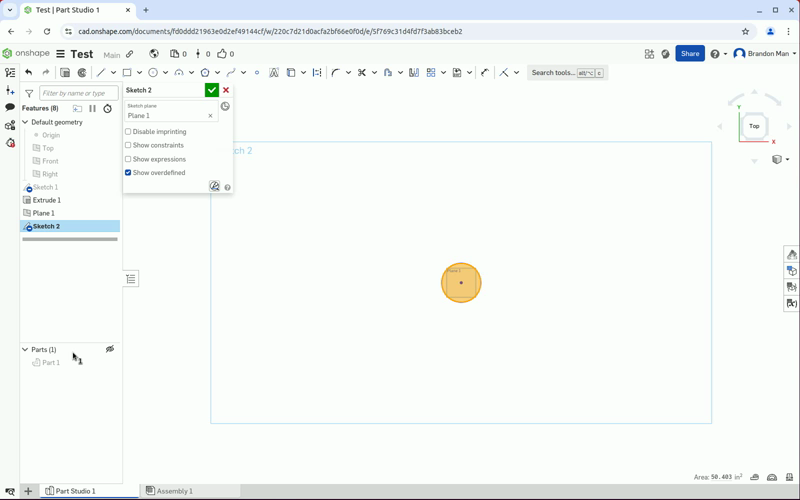
key(shift+y)
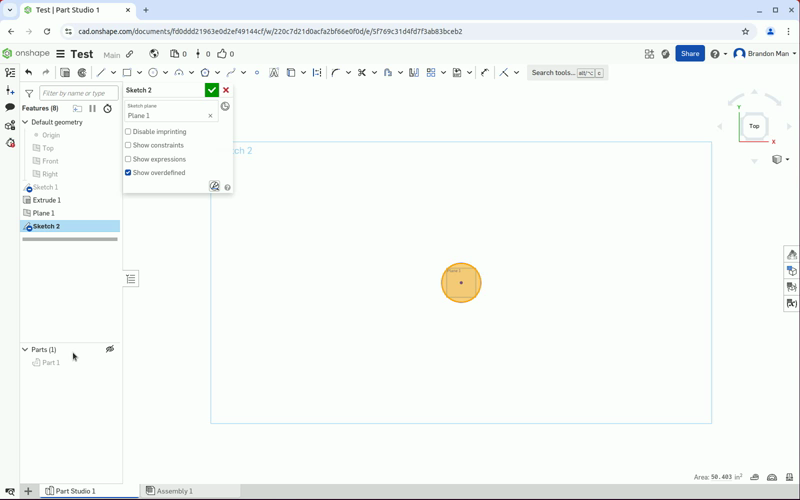
key(shift+e)
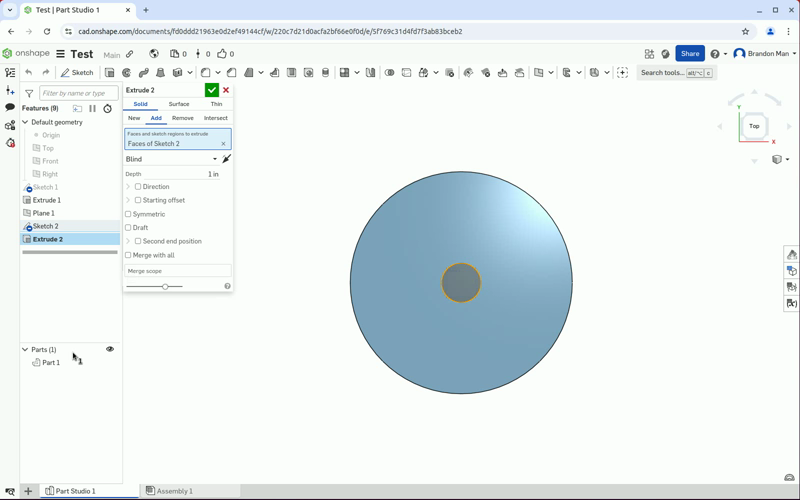
mouse_move(143, 106)
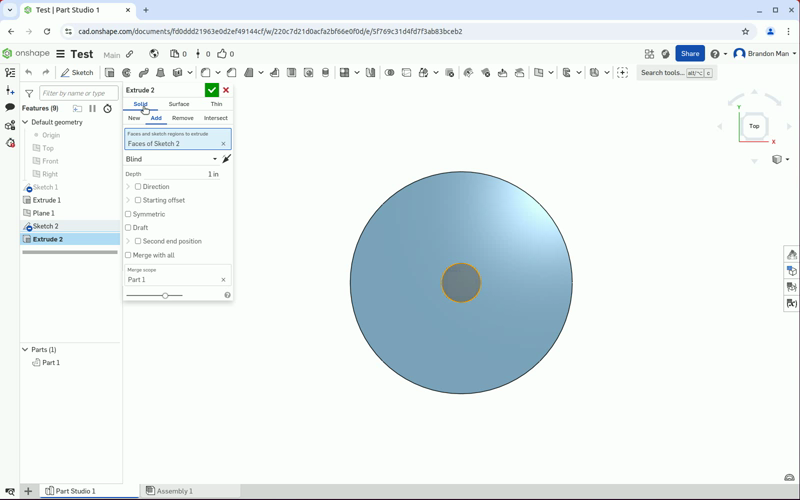
click(143, 106)
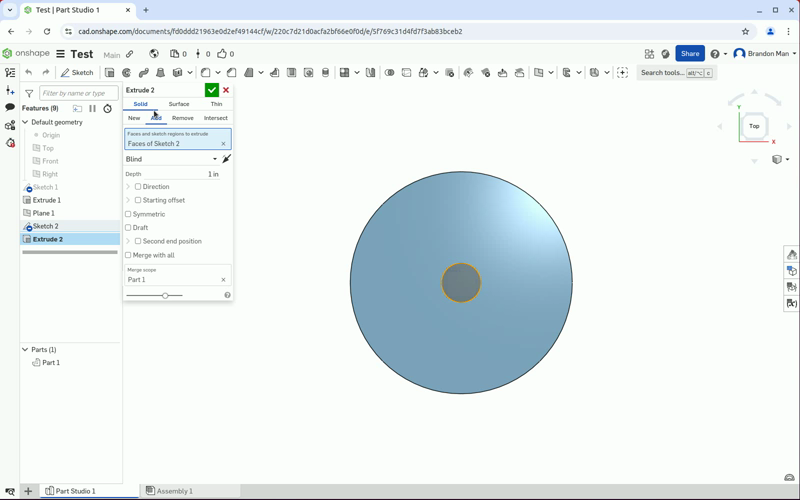
mouse_move(186, 120)
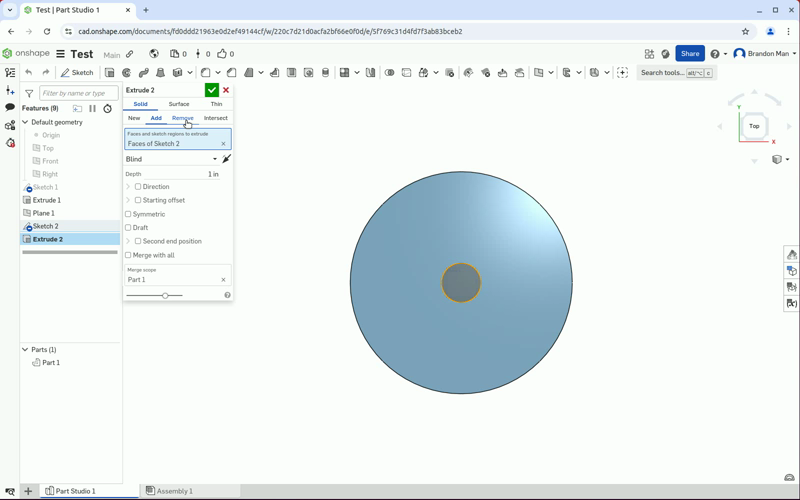
click(186, 120)
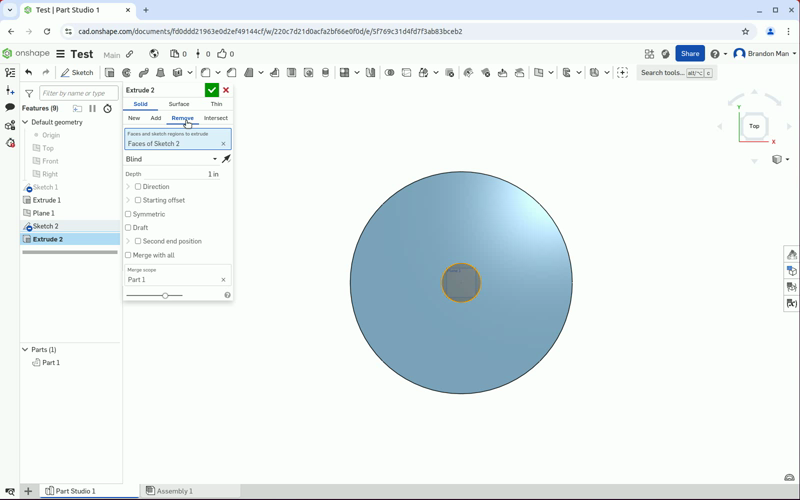
key(tab, 4)
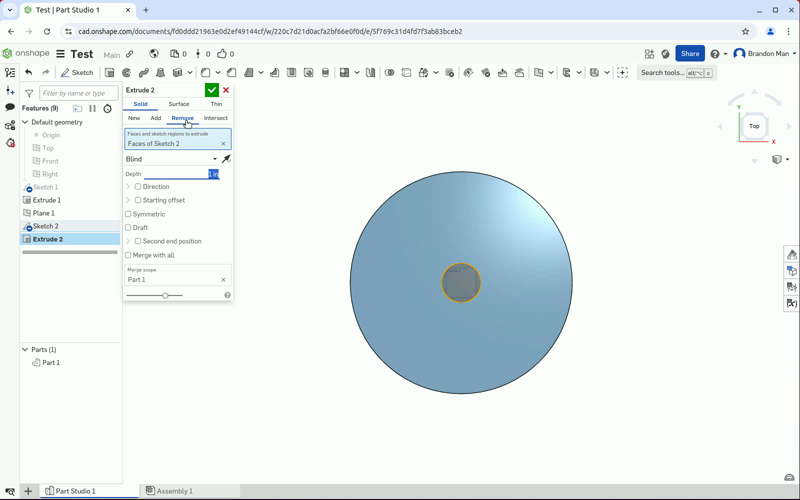
text(15.405)
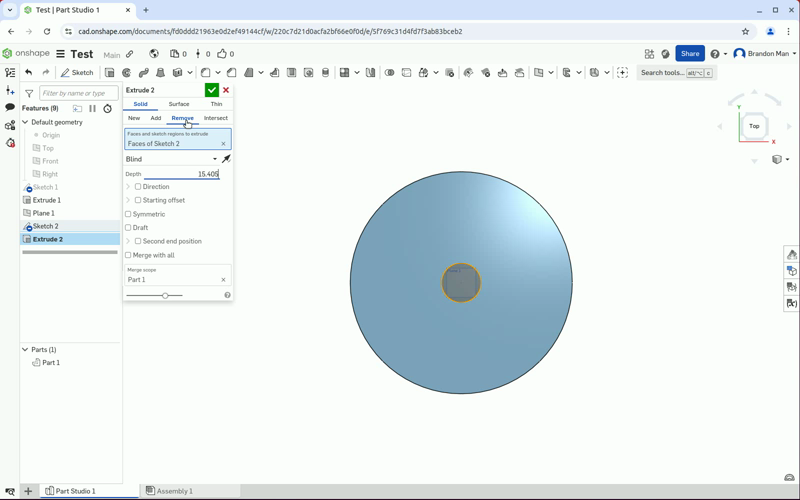
key(tab, 6)
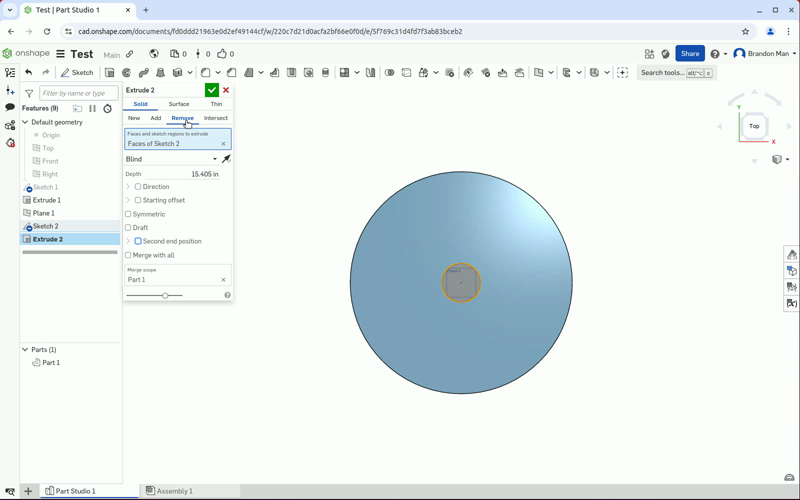
key(space)
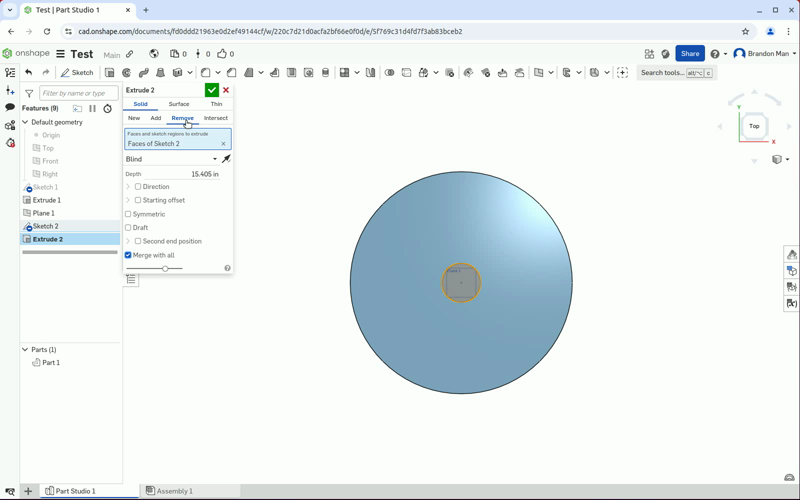
key(enter)
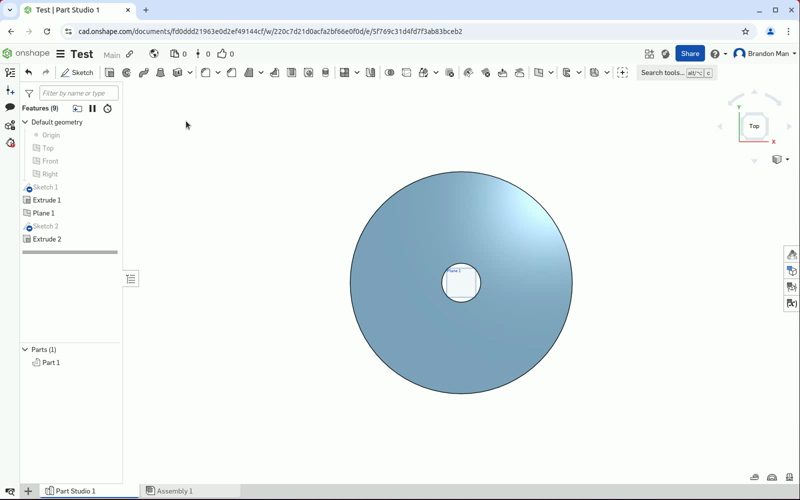
key(shift+h)
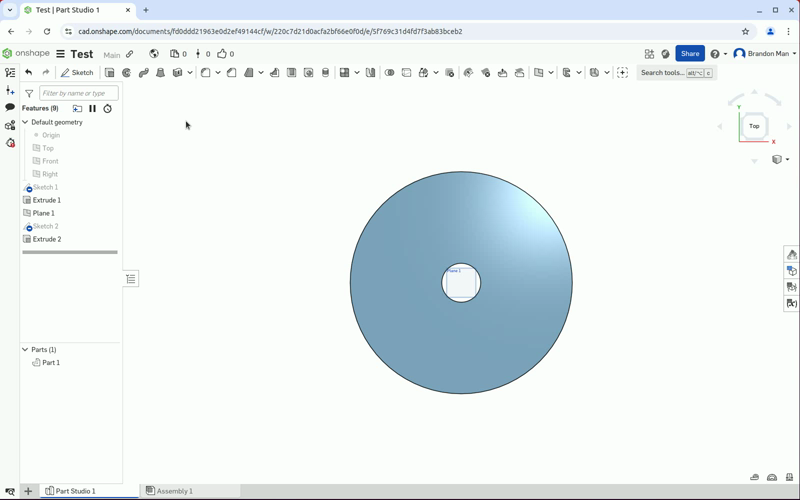
key(shift+h)
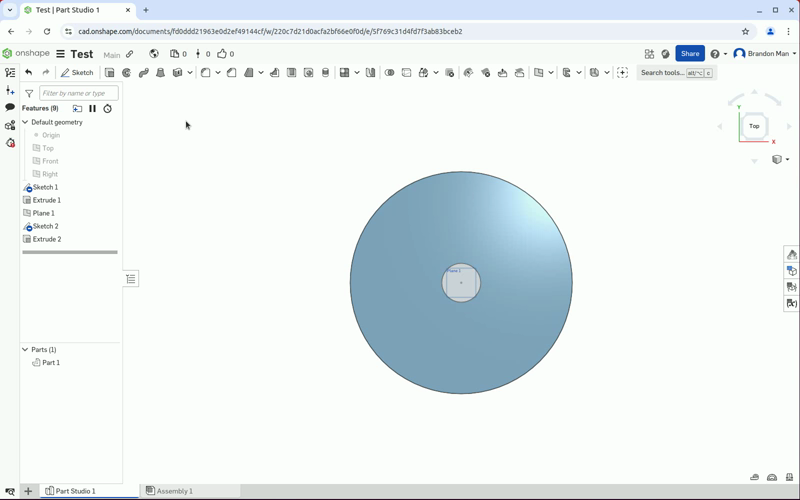
key(shift+7)
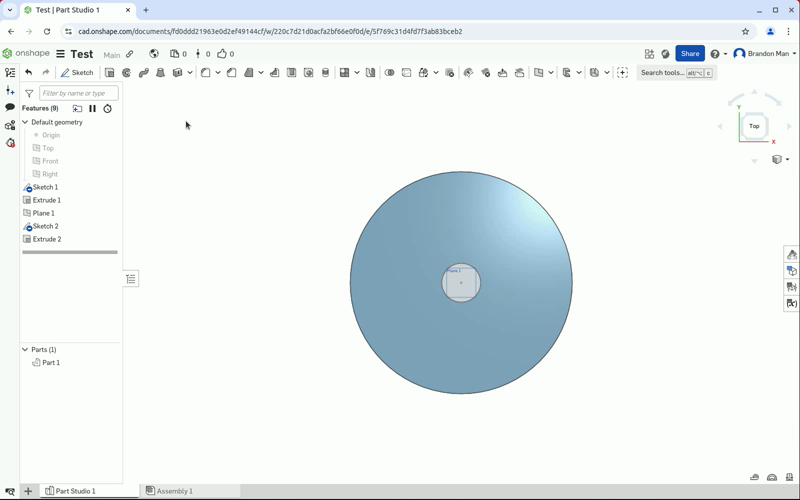
key(up, 3)
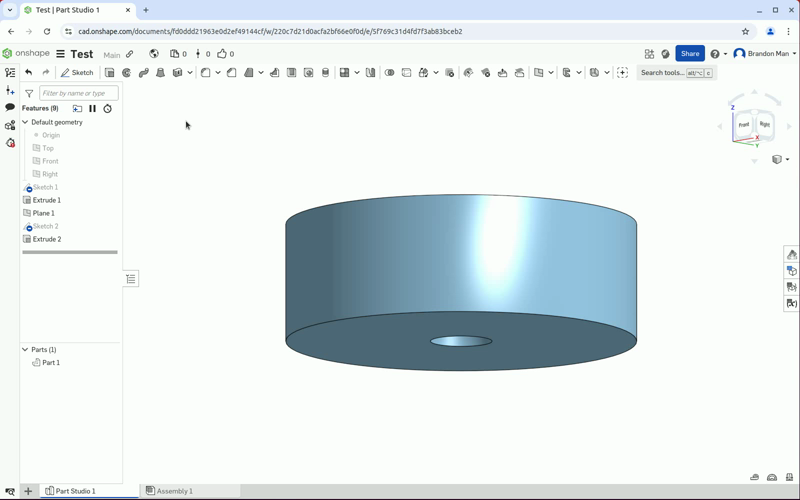
key(left, 3)
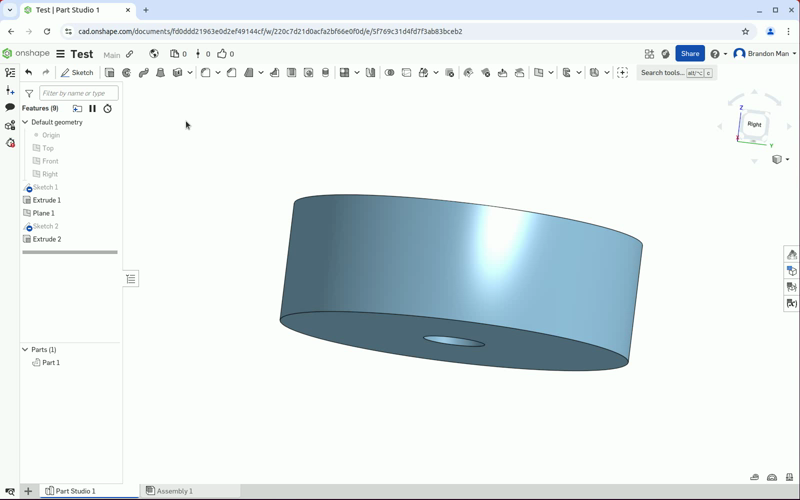
key(right, 3)
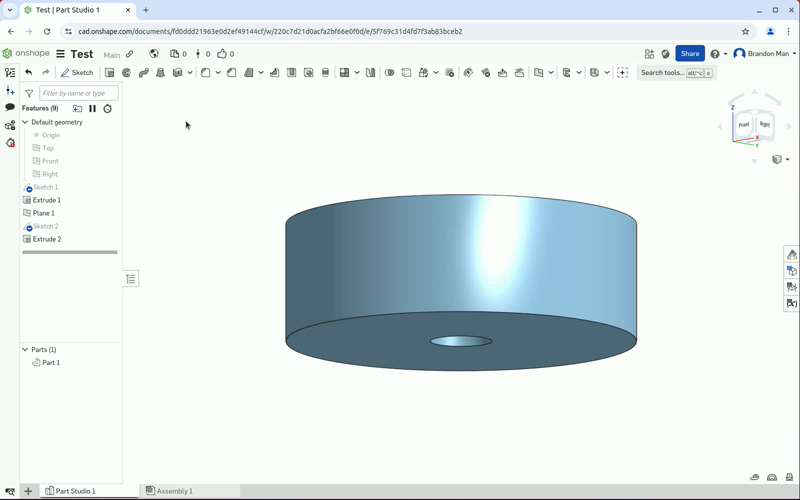
key(down, 3)
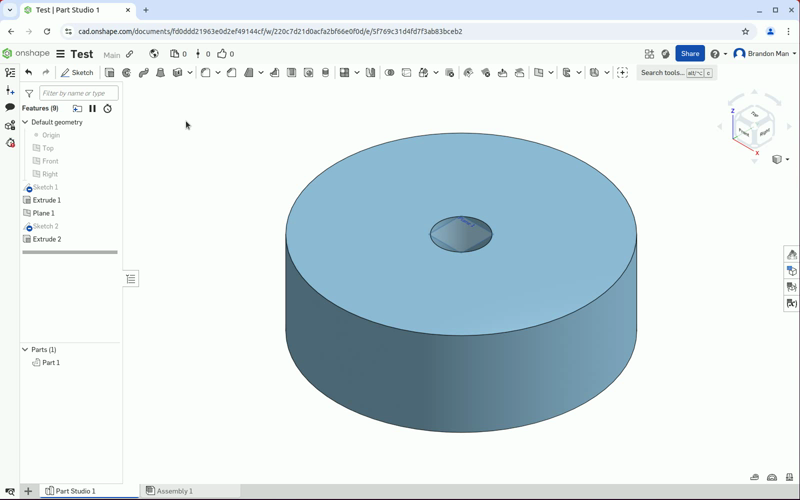
mouse_move(73, 189)
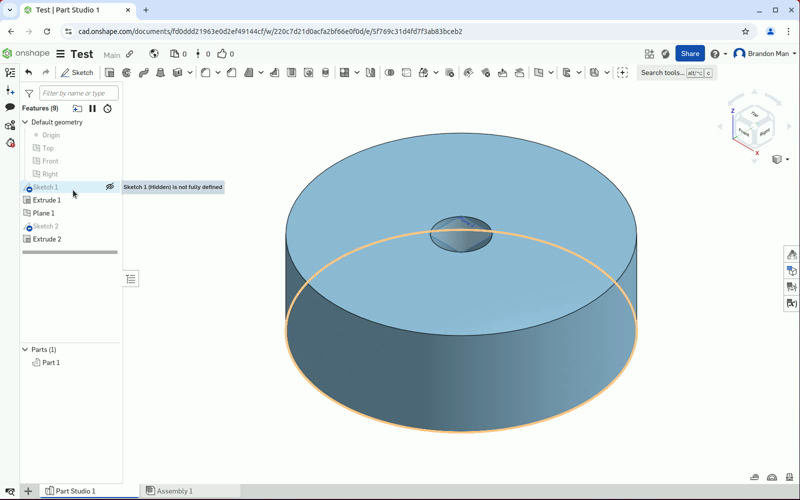
click(73, 189)